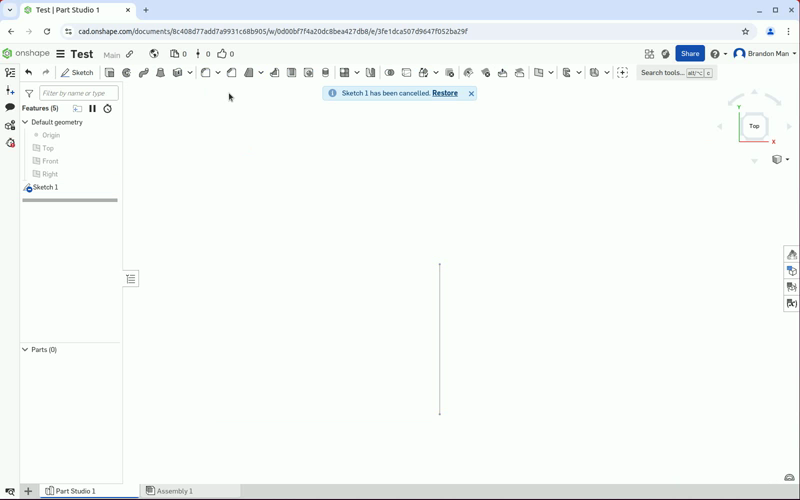
key(shift+h)
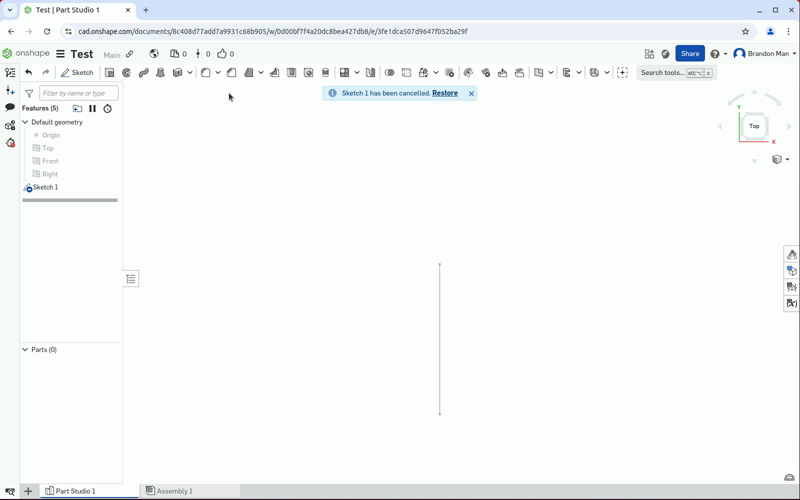
key(shift+s)
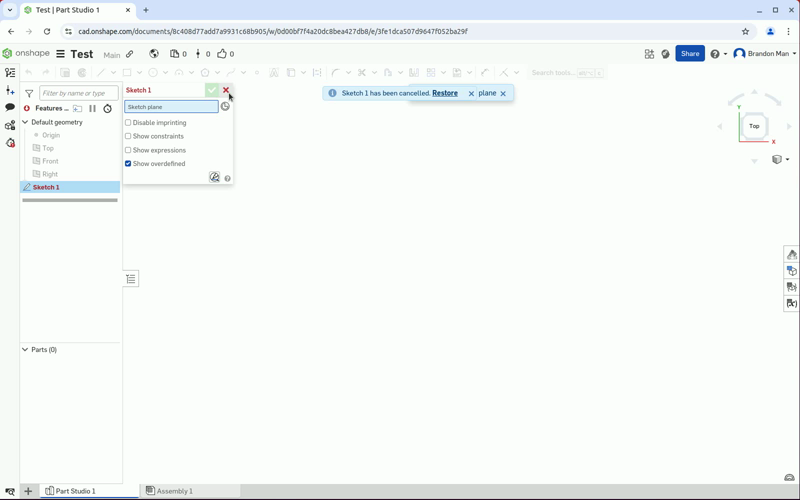
mouse_move(73, 150)
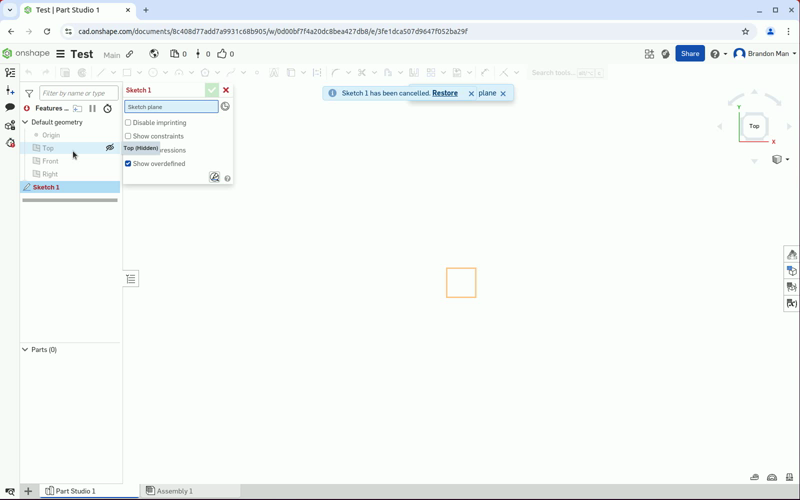
click(73, 150)
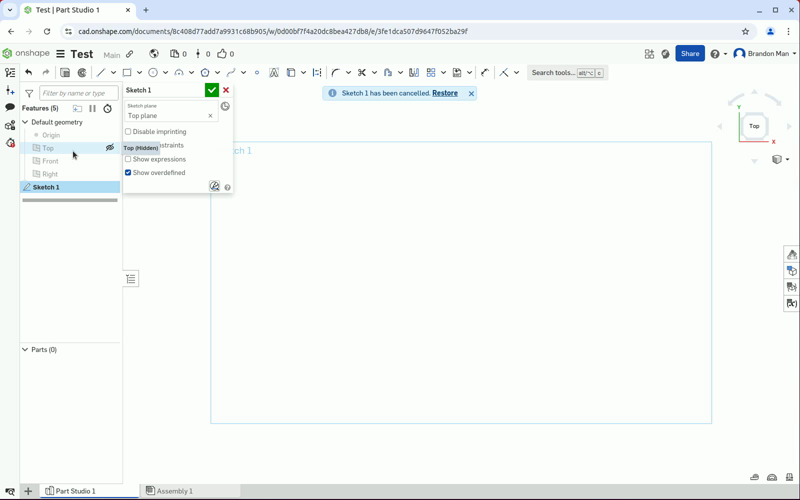
mouse_move(73, 352)
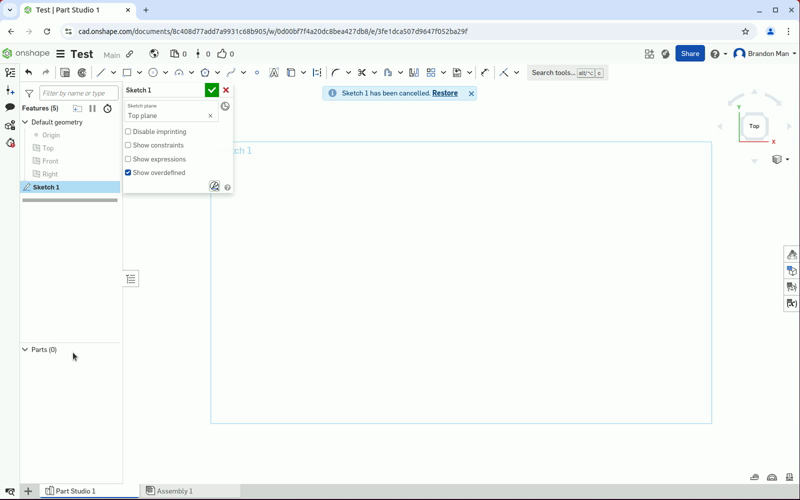
key(y)
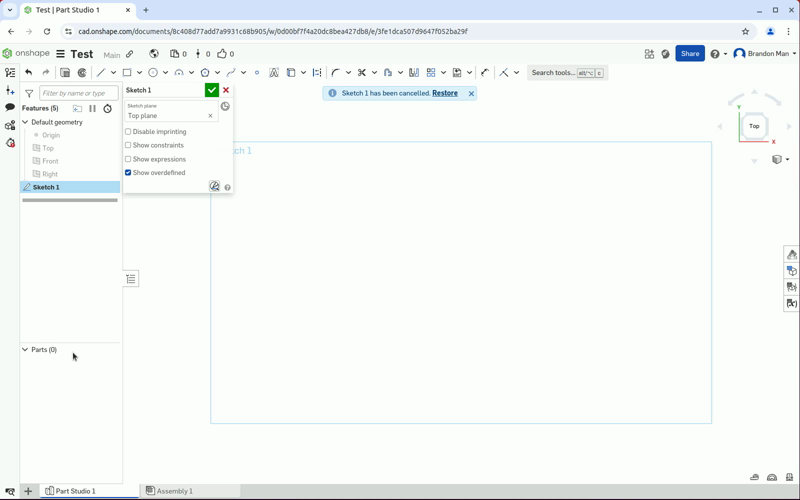
key(l)
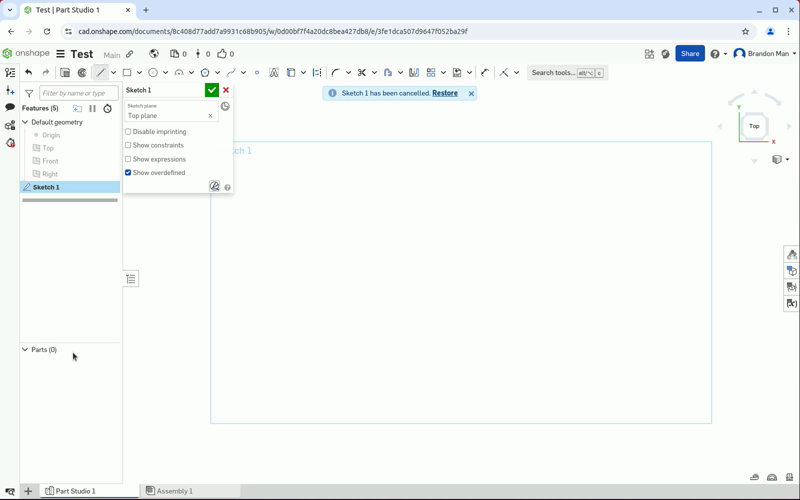
key_down(shift)
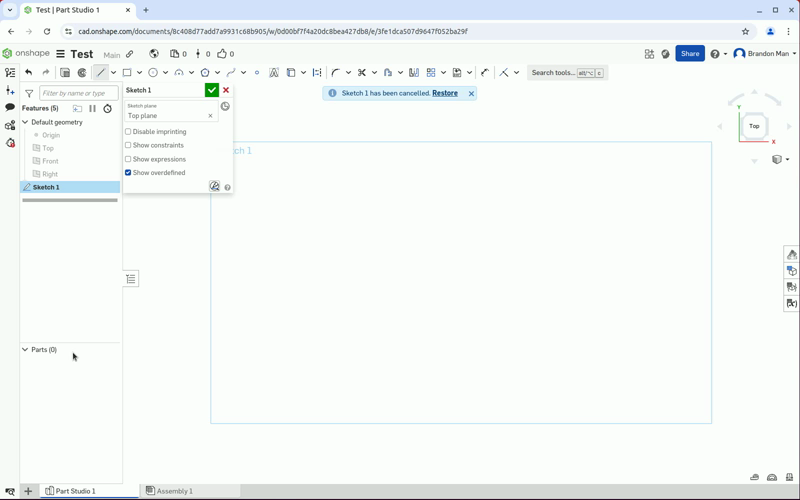
mouse_move(348, 357)
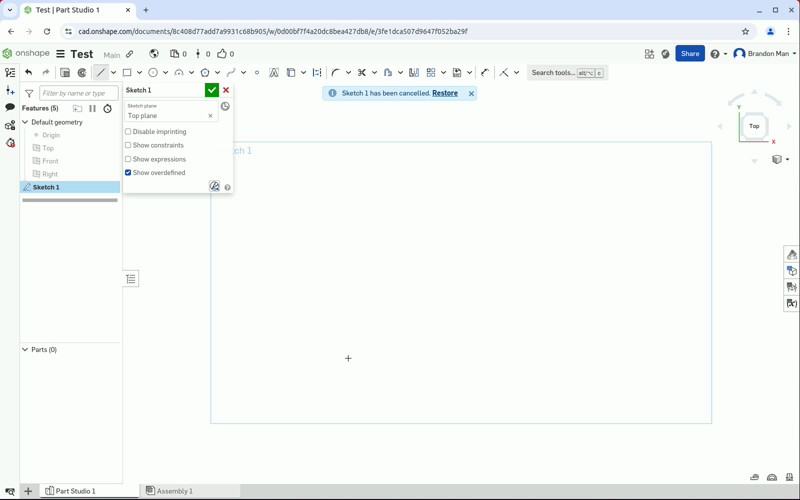
click(348, 357)
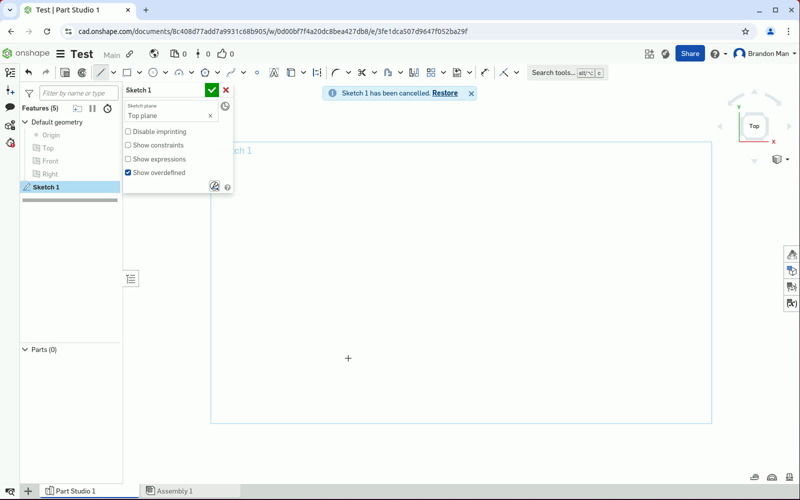
key_up(shift)
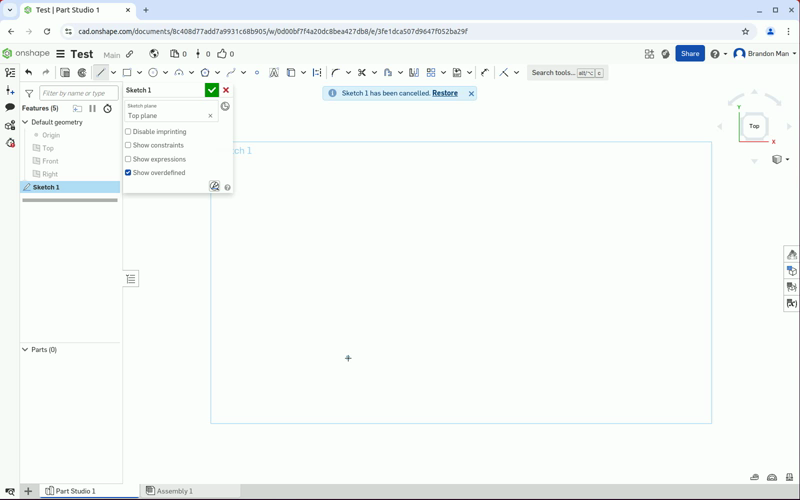
key_down(shift)
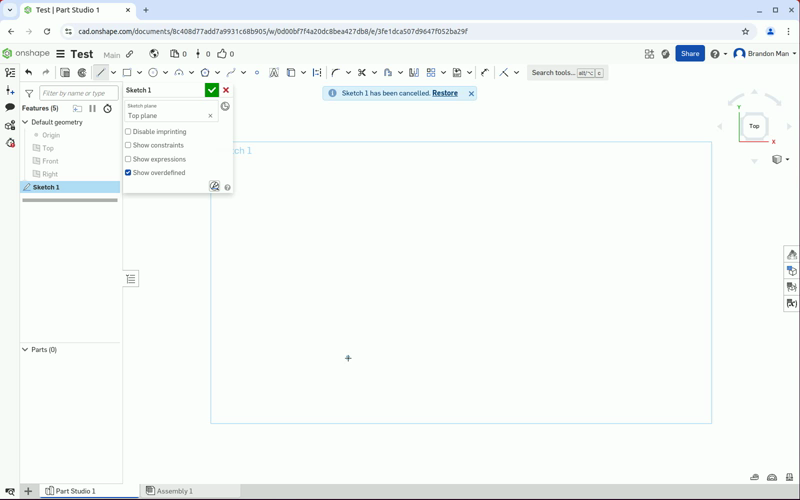
mouse_move(572, 357)
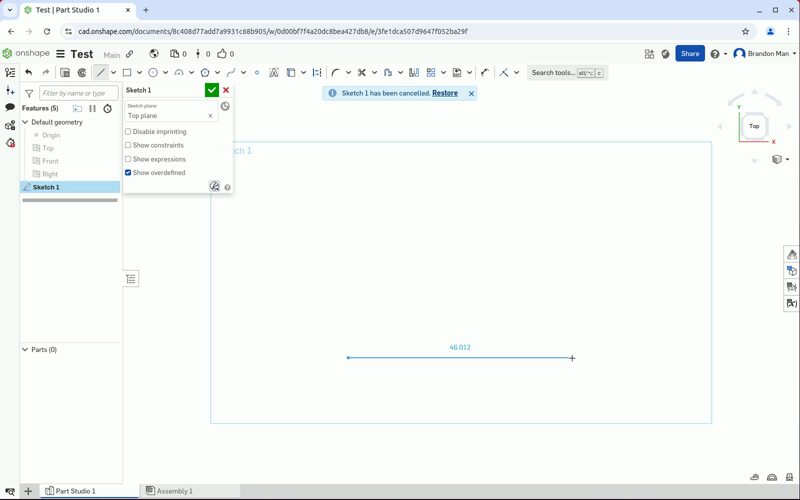
click(572, 357)
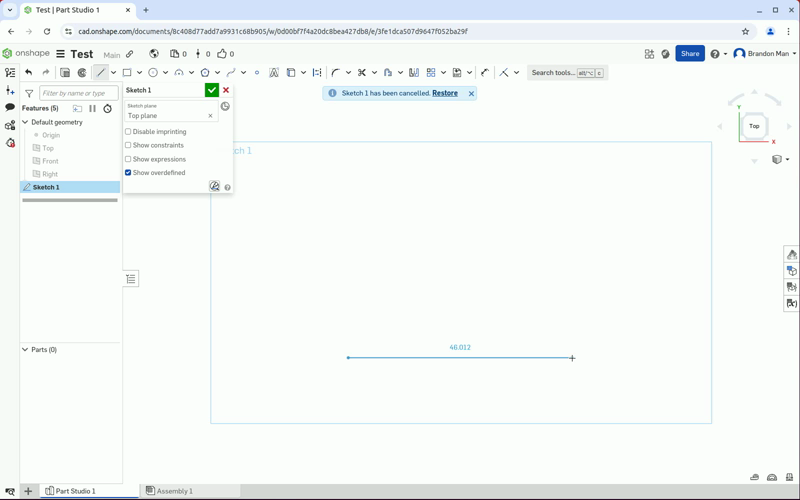
key_up(shift)
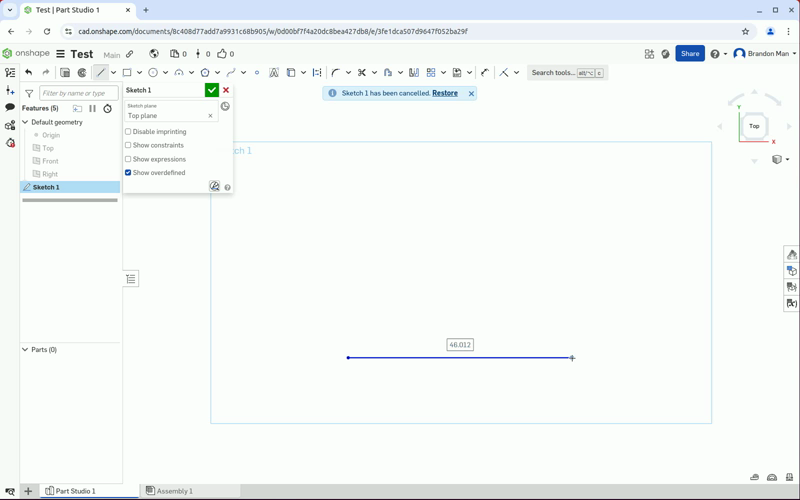
key_down(shift)
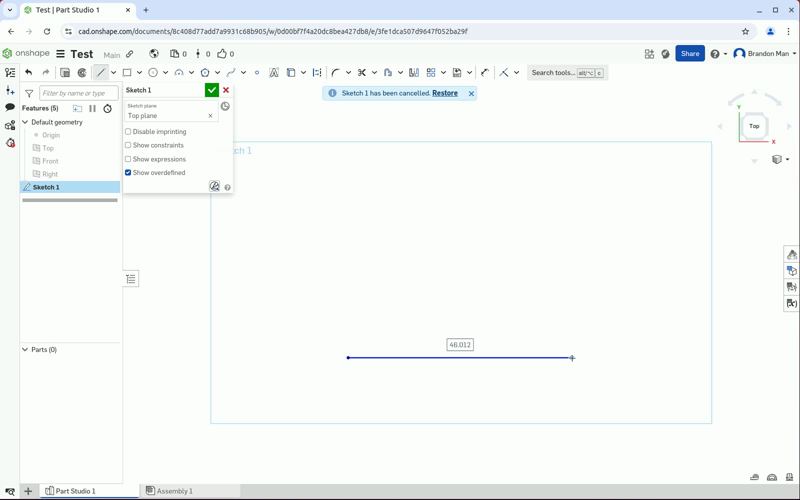
mouse_move(572, 209)
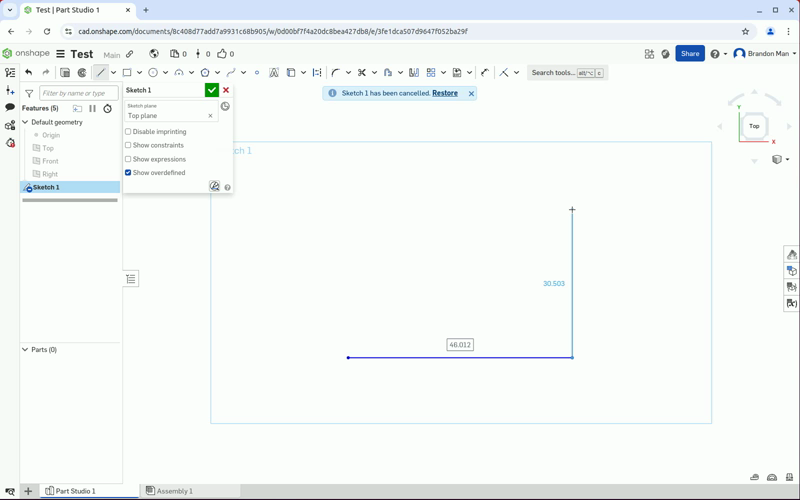
click(572, 209)
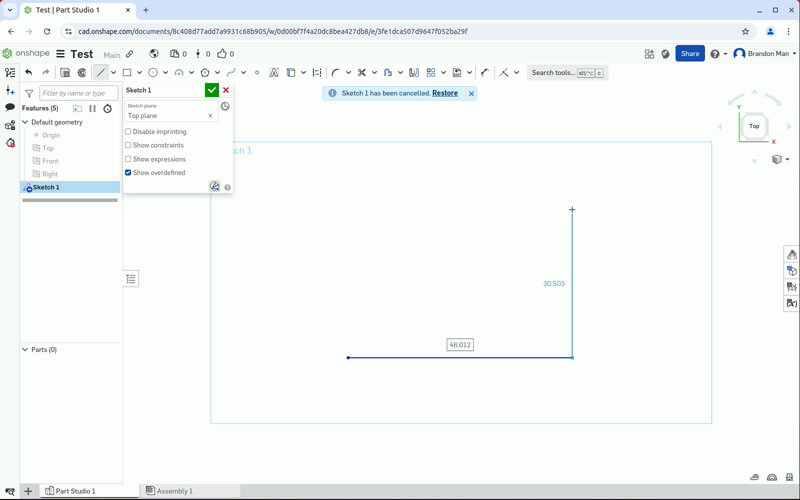
key_up(shift)
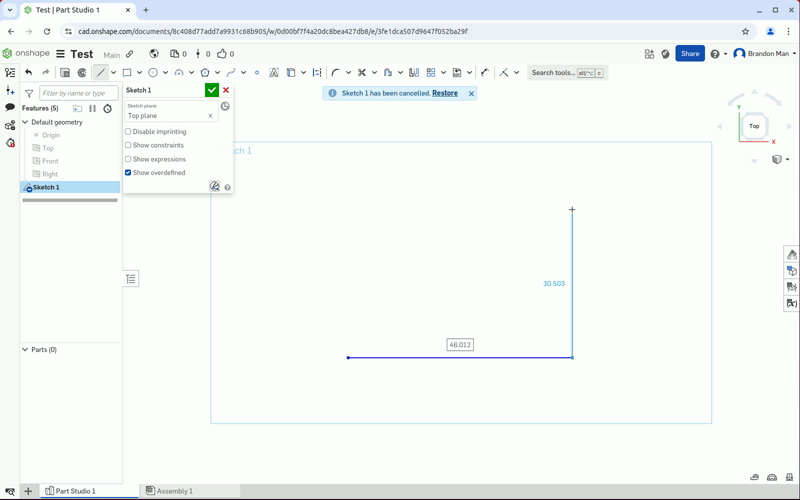
key_down(shift)
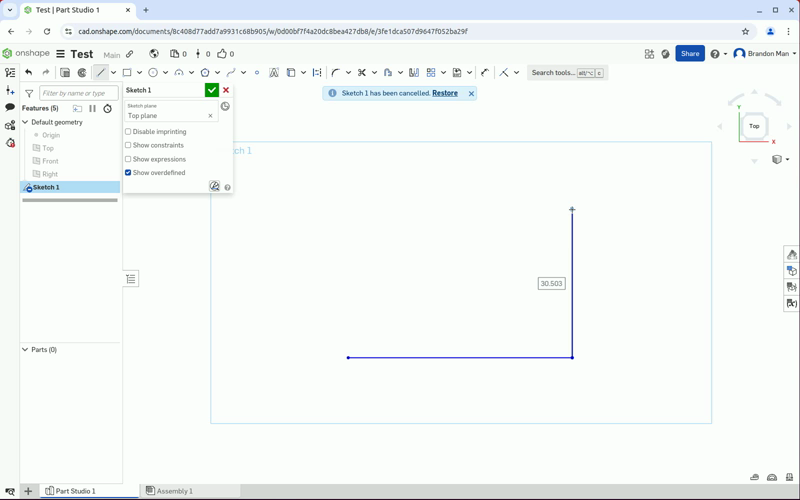
mouse_move(348, 209)
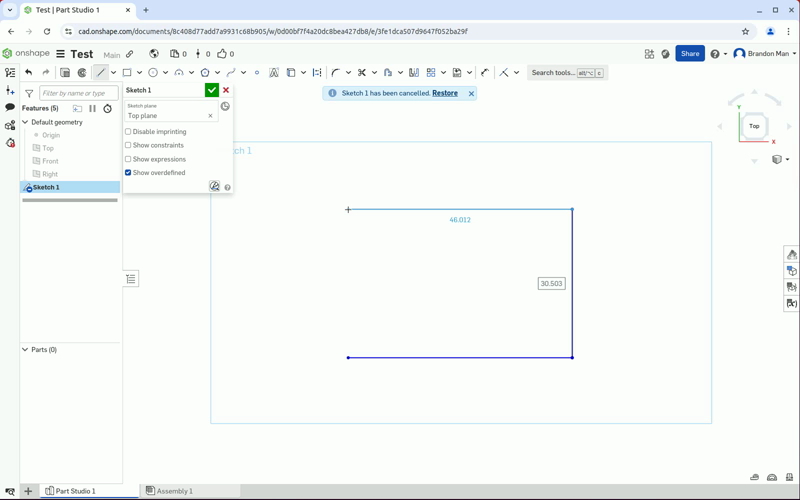
click(348, 209)
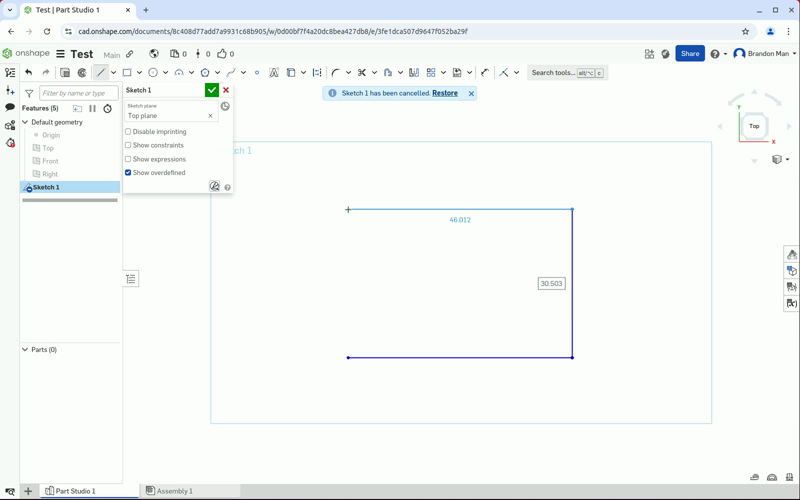
key_up(shift)
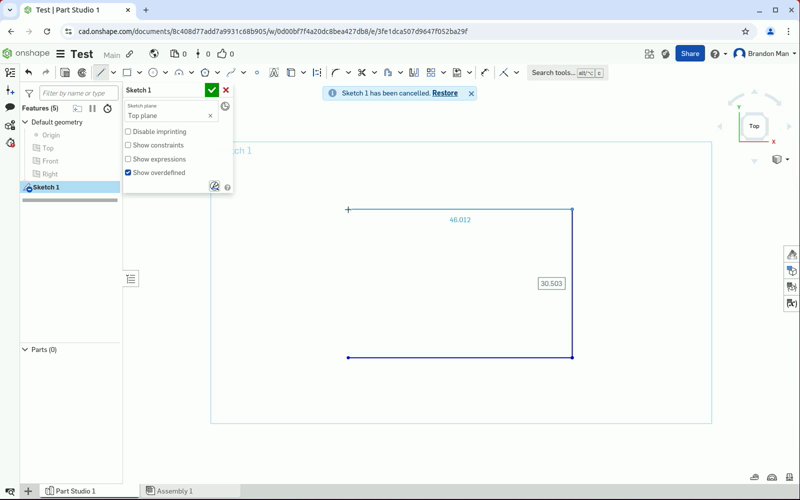
key_down(shift)
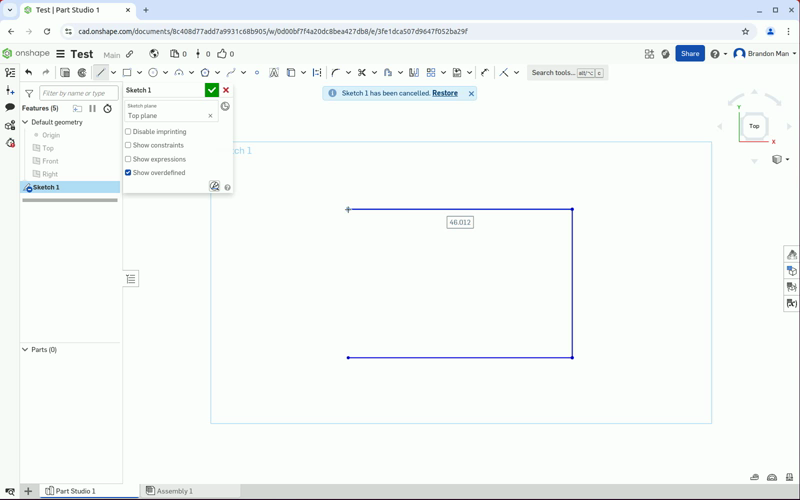
mouse_move(348, 357)
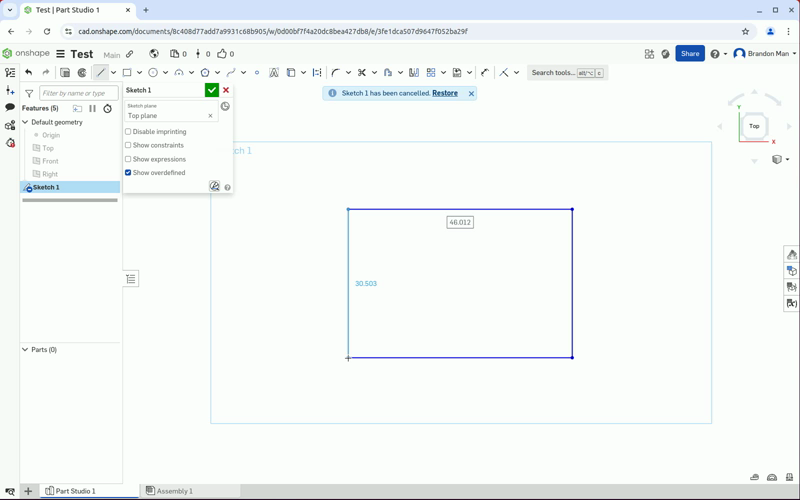
key_up(shift)
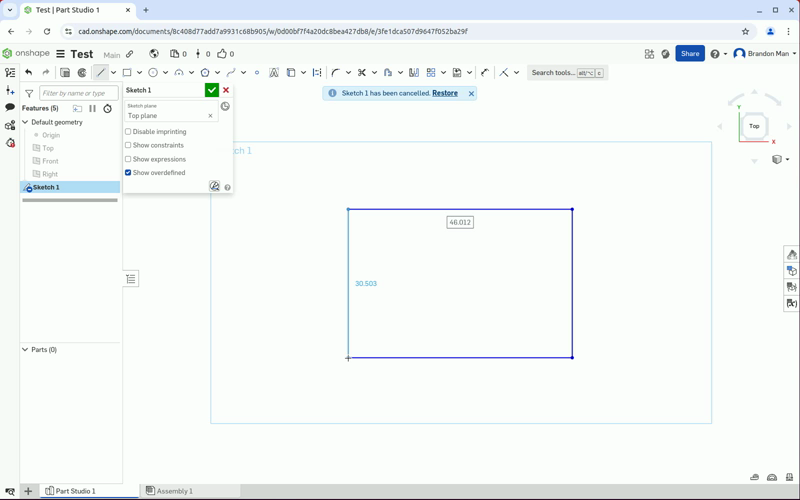
click(348, 357)
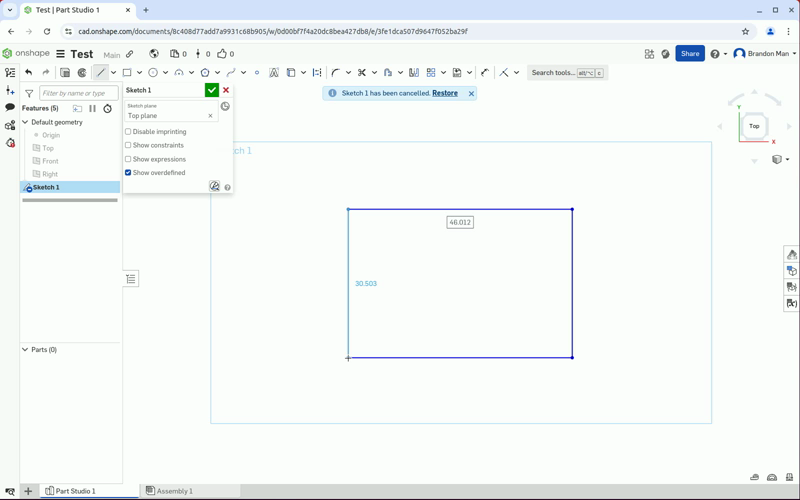
key(esc)
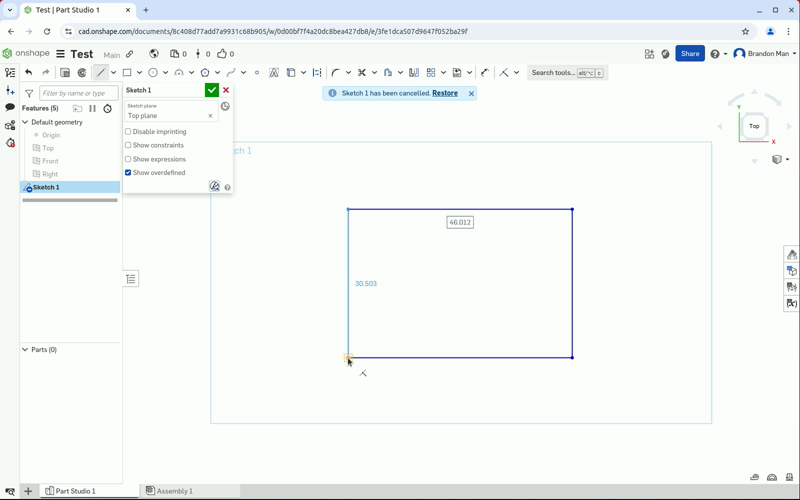
key(l)
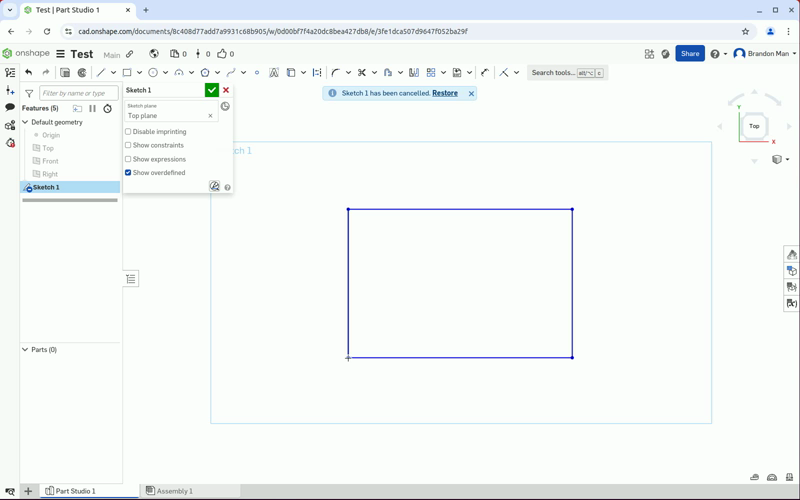
key_down(shift)
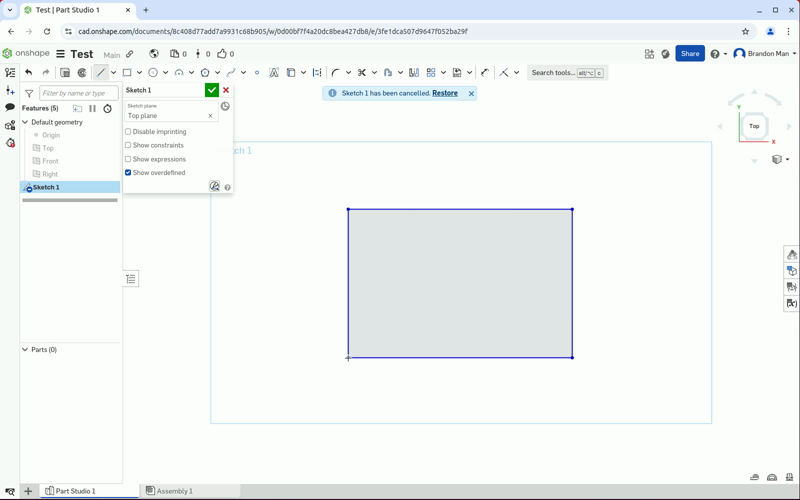
mouse_move(374, 343)
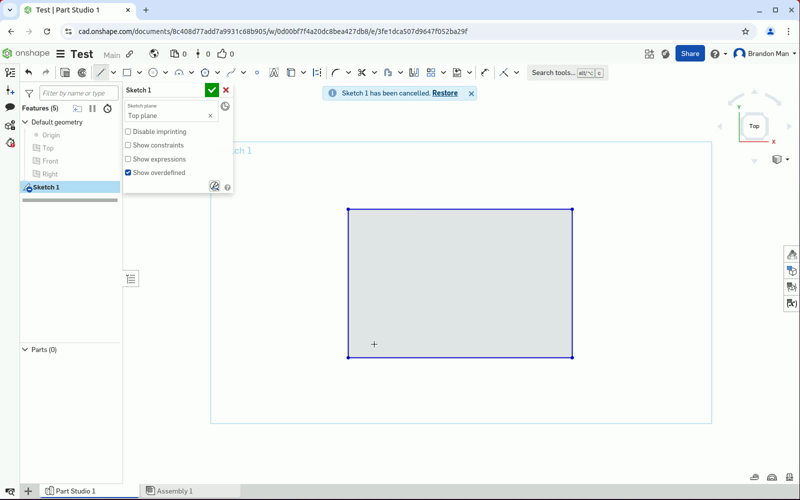
click(374, 343)
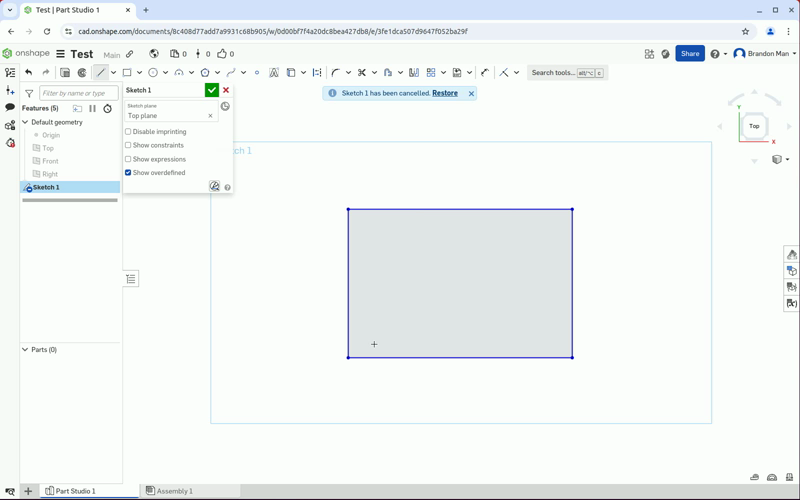
key_up(shift)
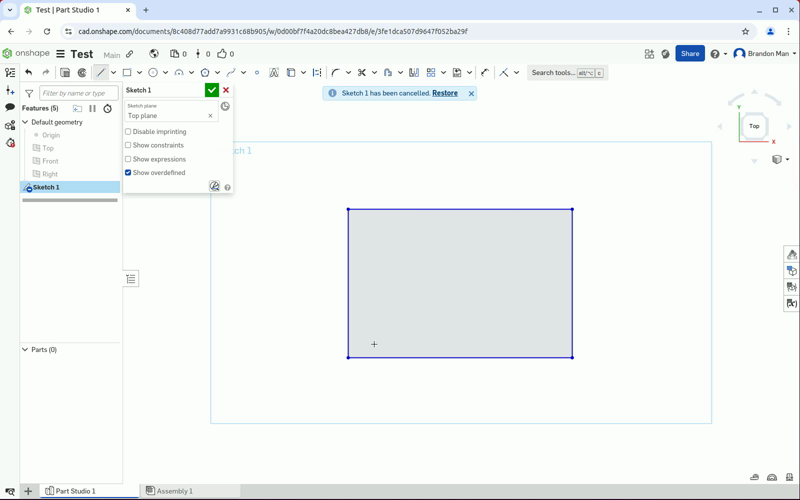
key_down(shift)
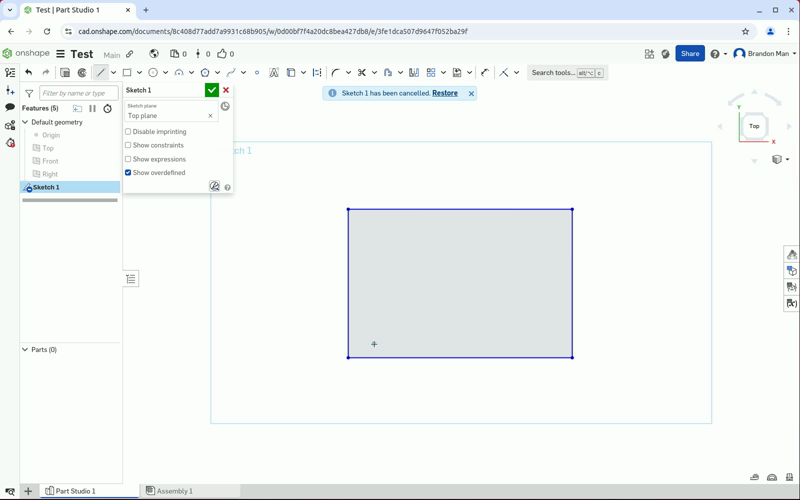
mouse_move(546, 343)
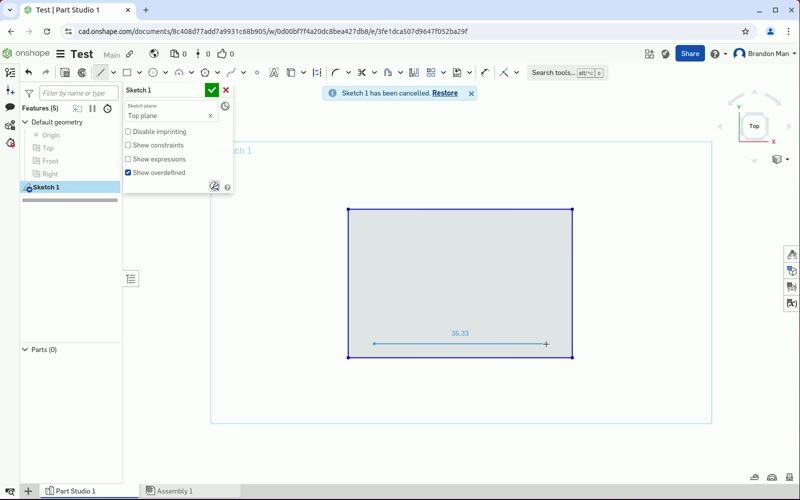
click(546, 343)
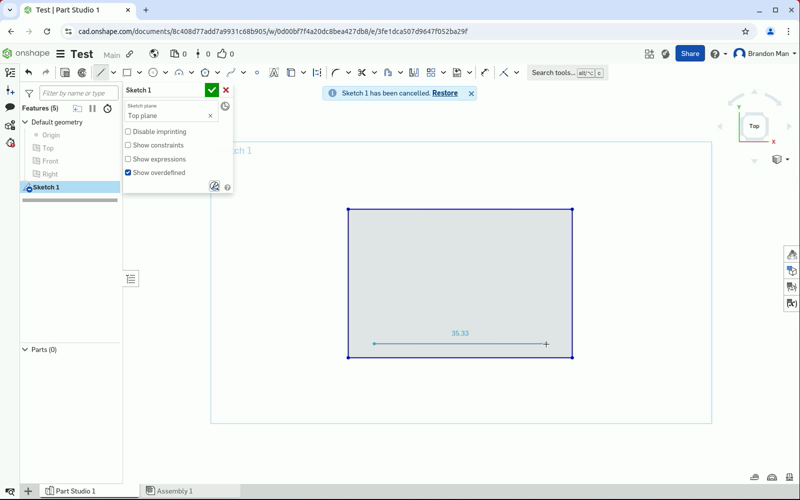
key_up(shift)
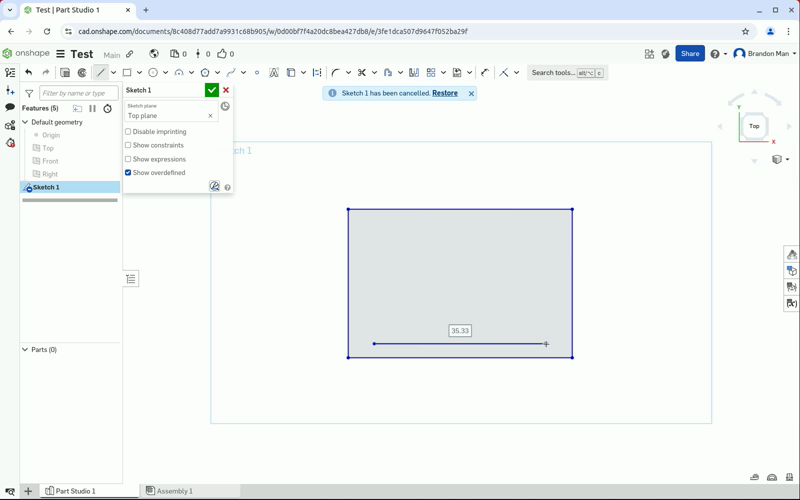
key_down(shift)
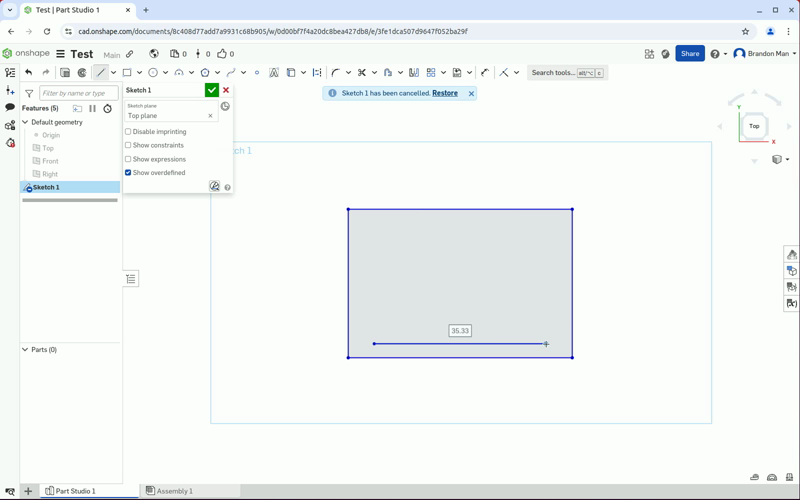
mouse_move(546, 223)
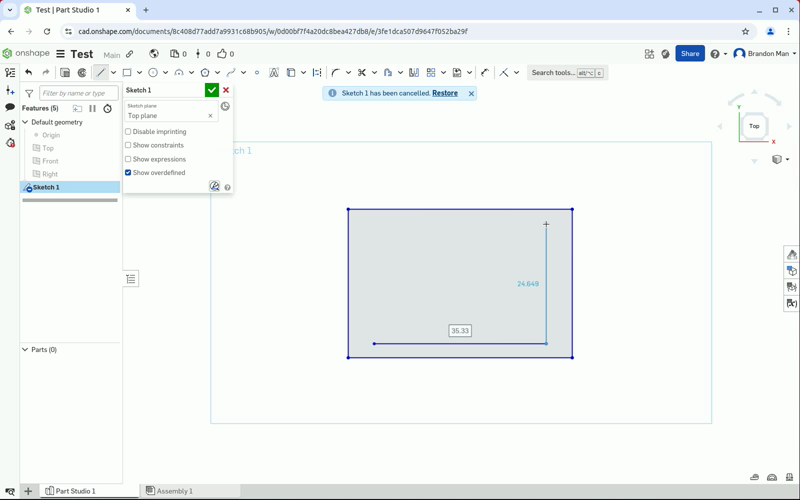
click(546, 223)
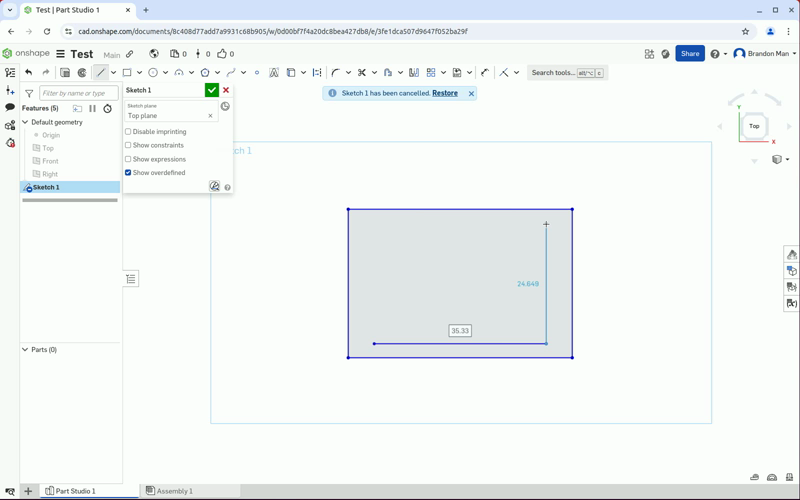
key_up(shift)
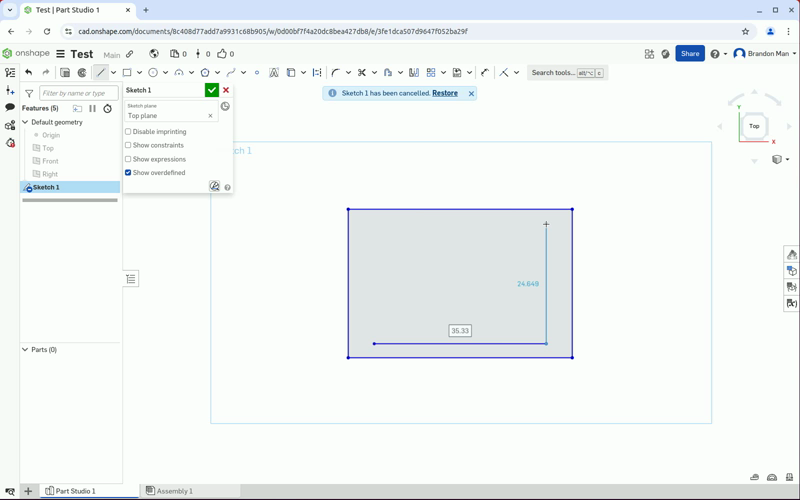
key_down(shift)
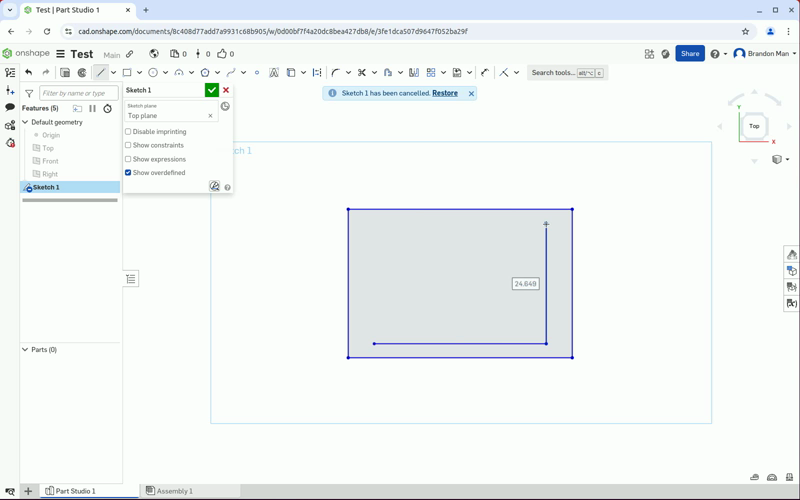
mouse_move(374, 223)
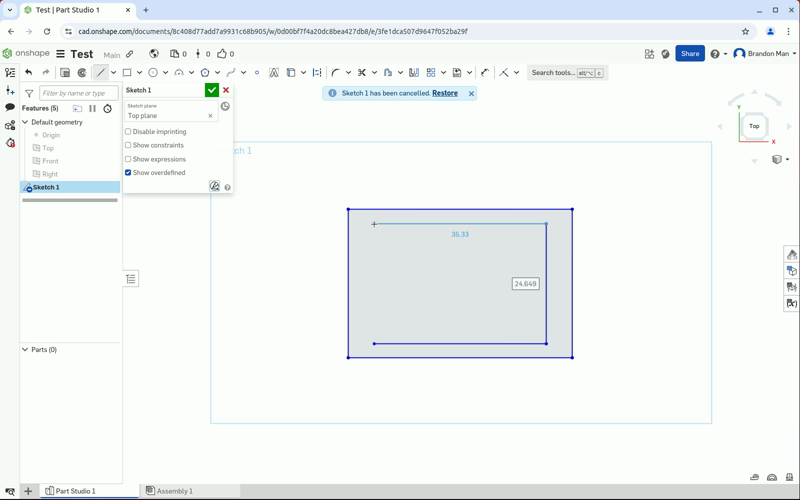
click(374, 223)
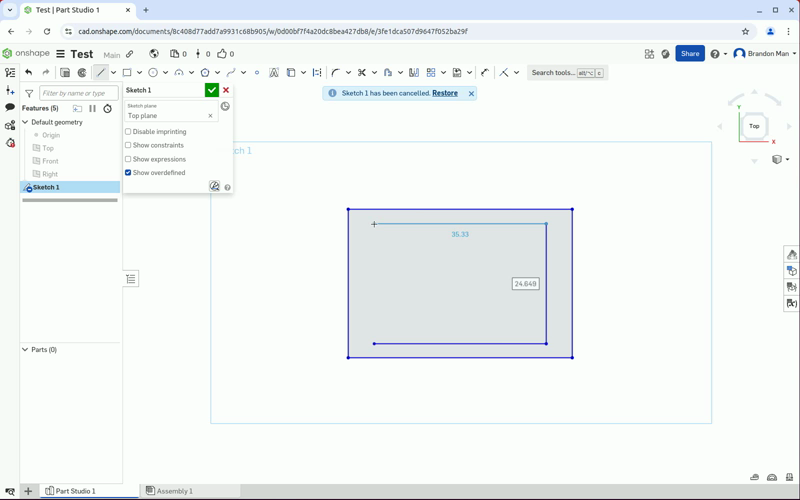
key_up(shift)
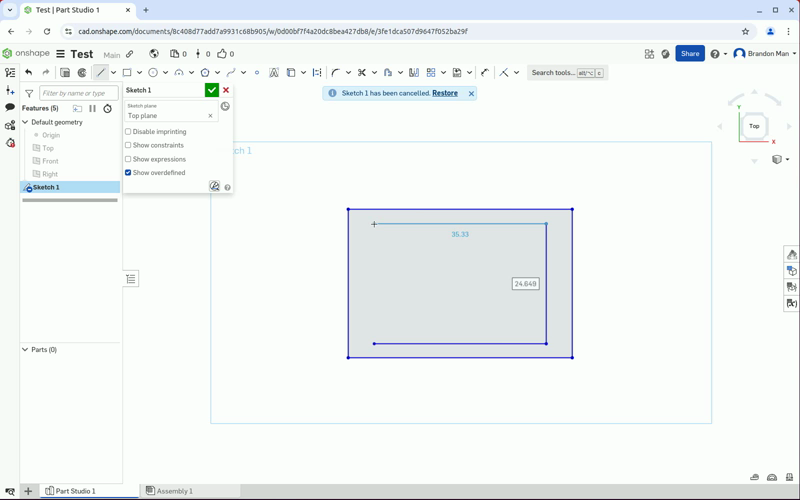
key_down(shift)
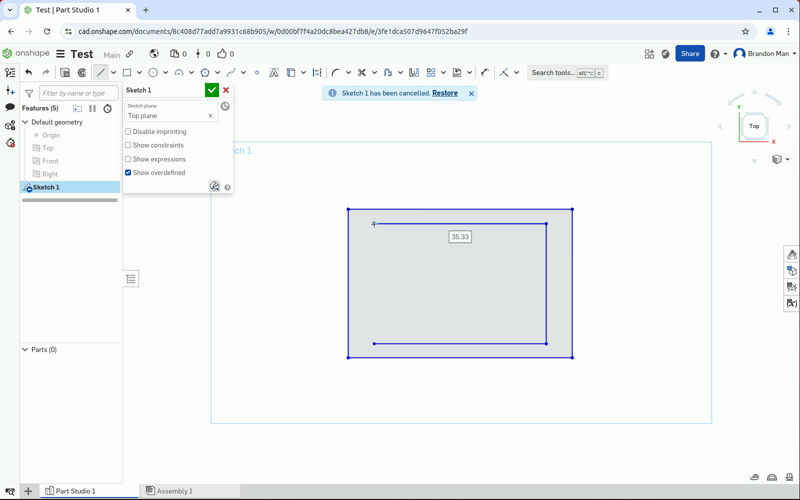
mouse_move(374, 343)
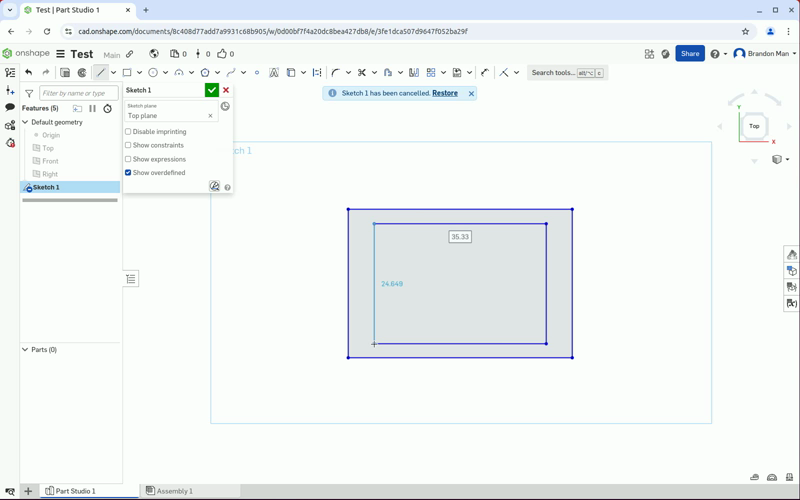
key_up(shift)
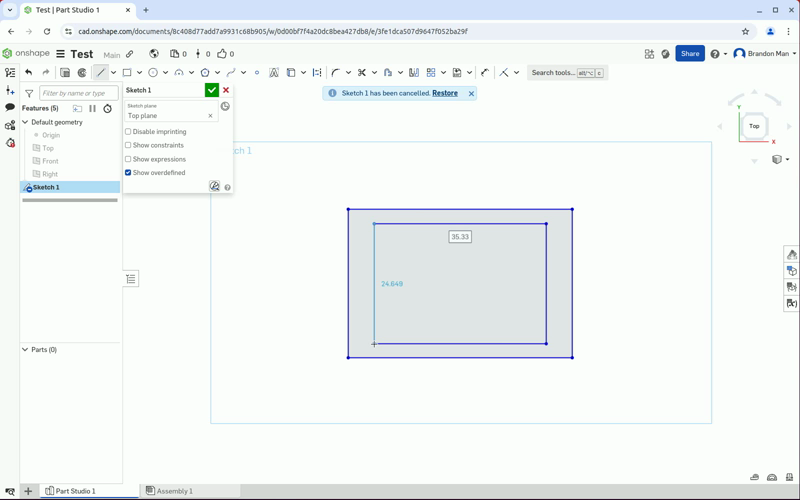
click(374, 343)
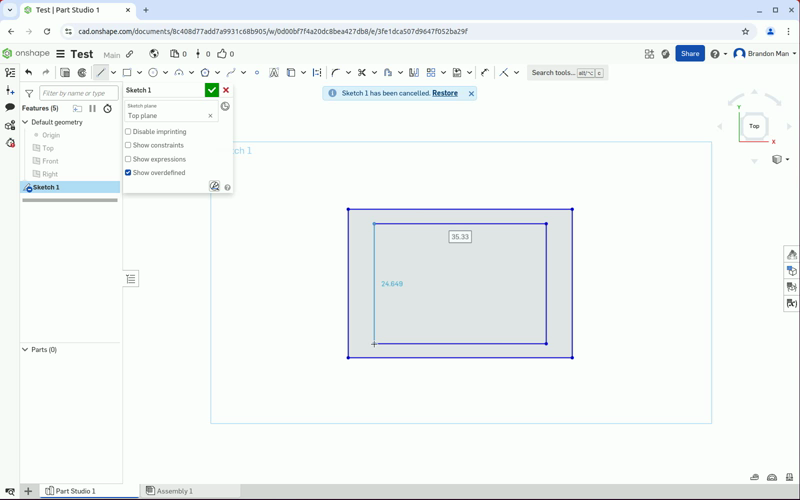
key(esc)
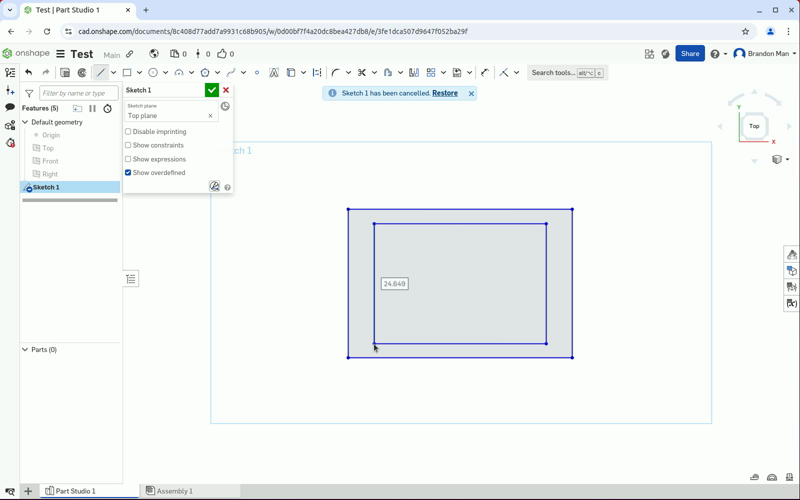
mouse_move(361, 240)
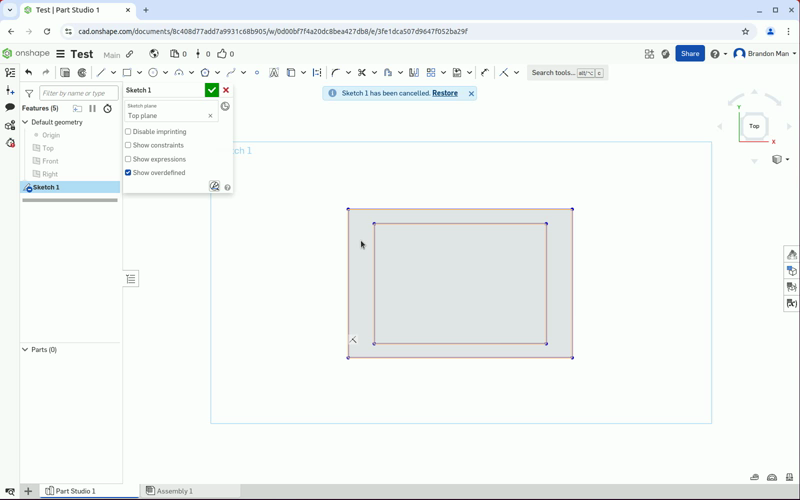
click(361, 240)
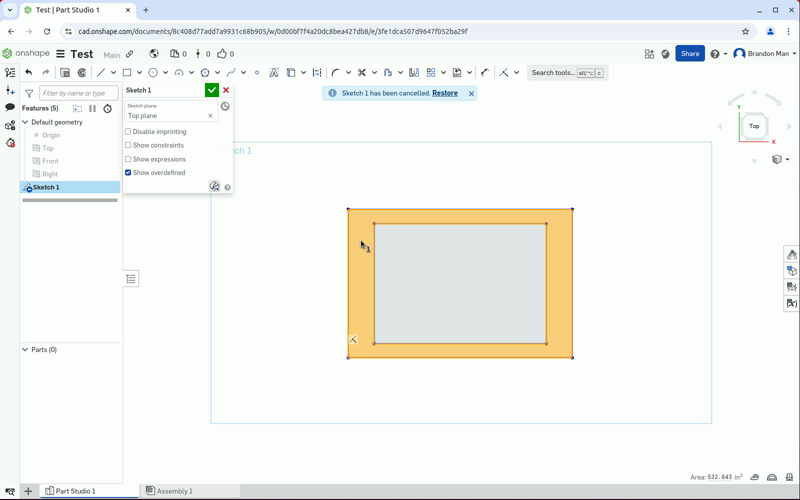
mouse_move(73, 352)
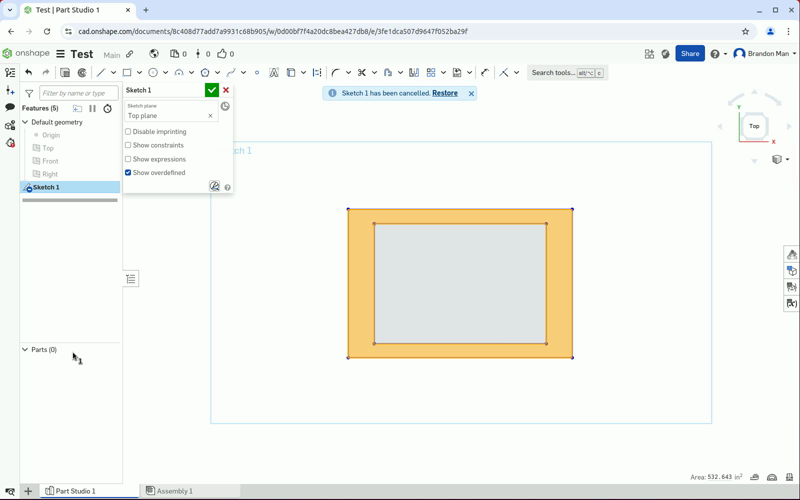
key(shift+y)
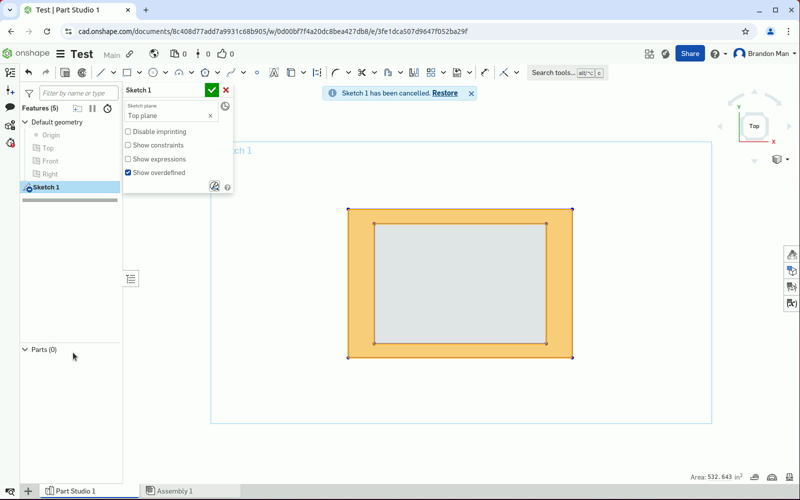
key(shift+e)
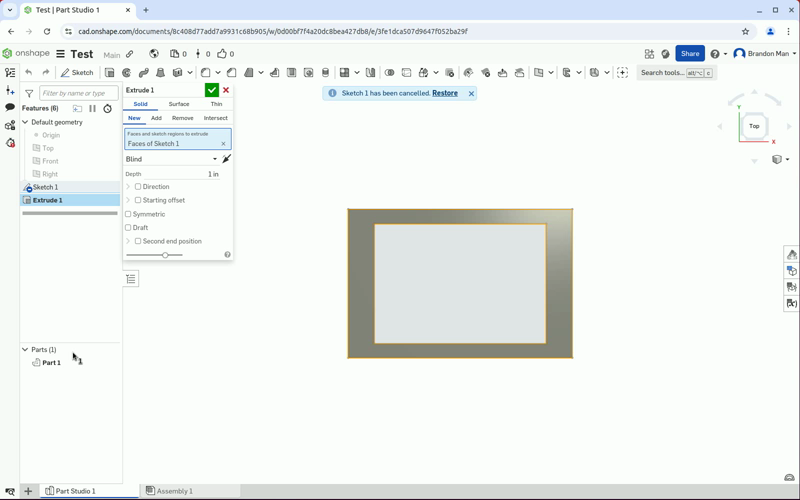
mouse_move(143, 106)
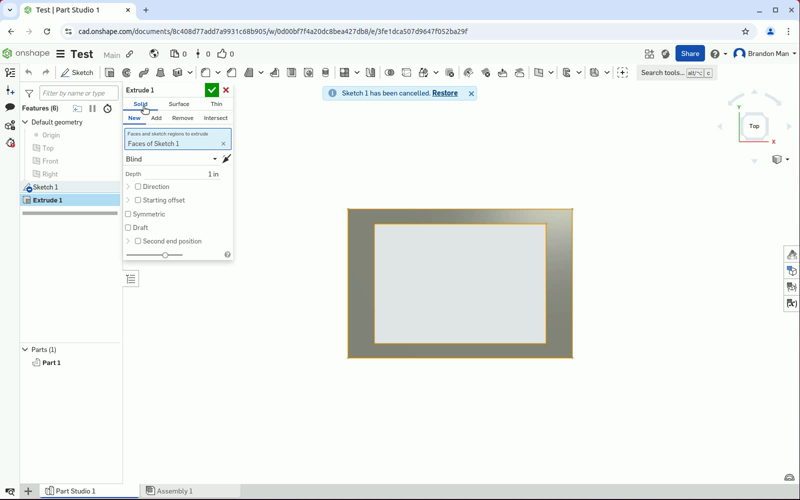
click(143, 106)
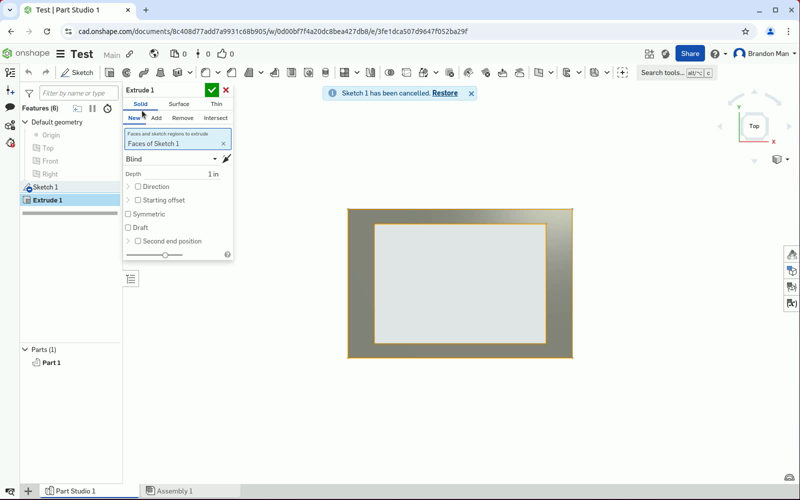
mouse_move(137, 120)
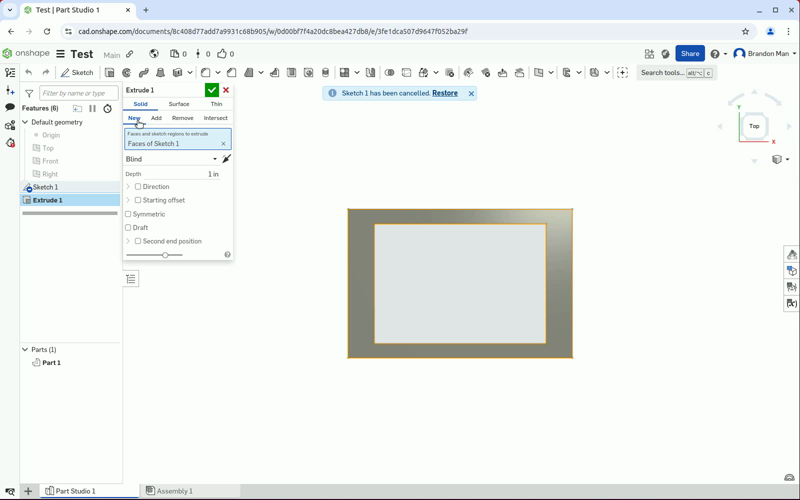
click(137, 120)
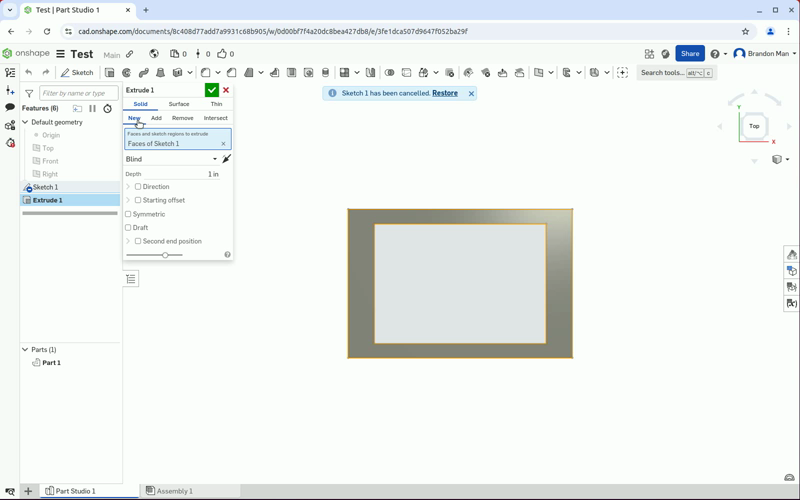
key(tab, 4)
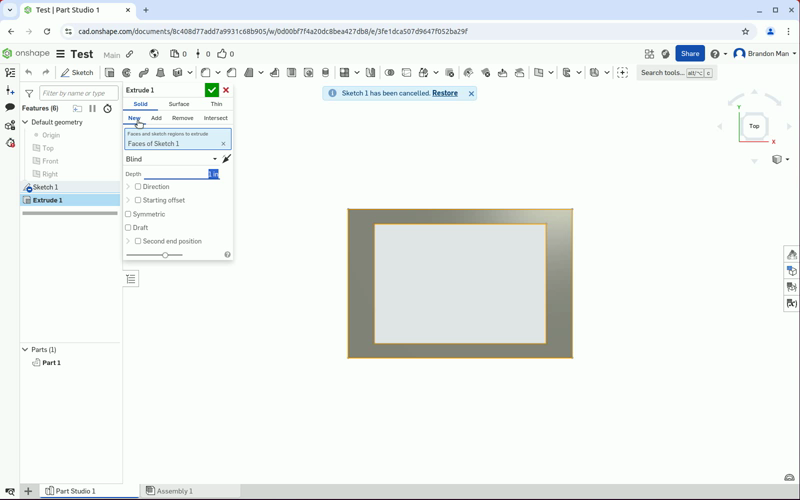
text(1.444)
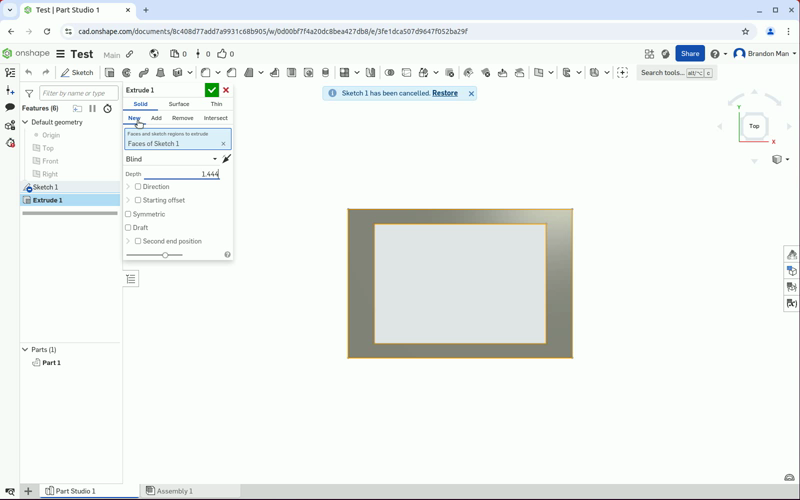
key(enter)
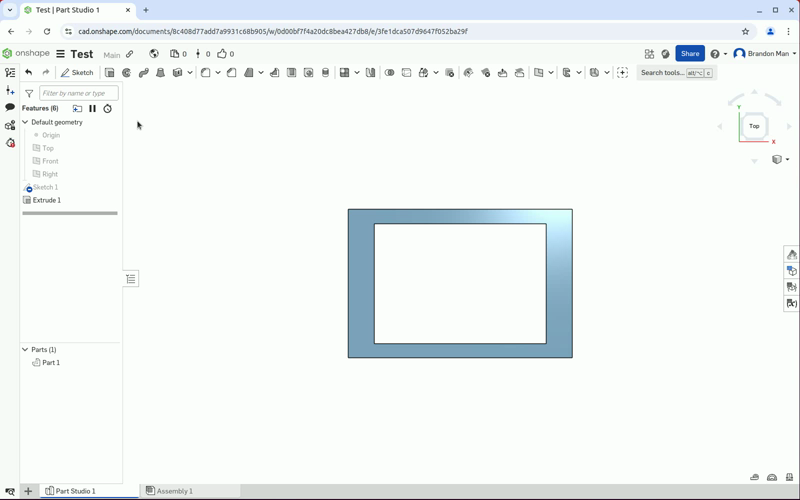
key(shift+h)
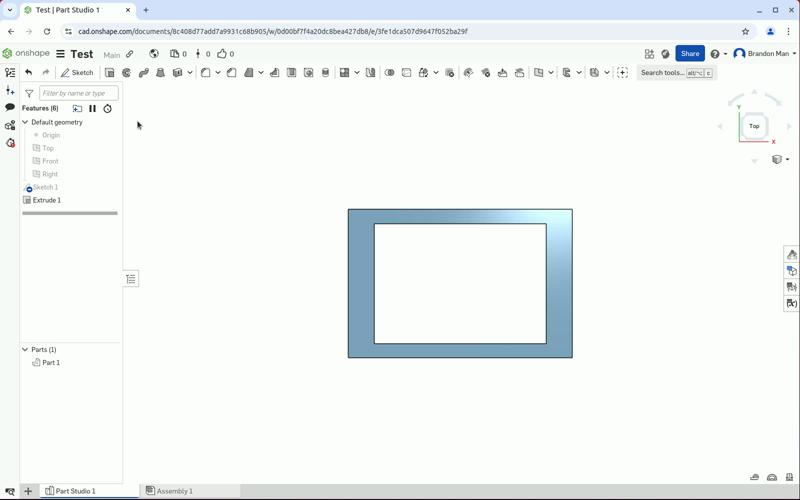
key(shift+h)
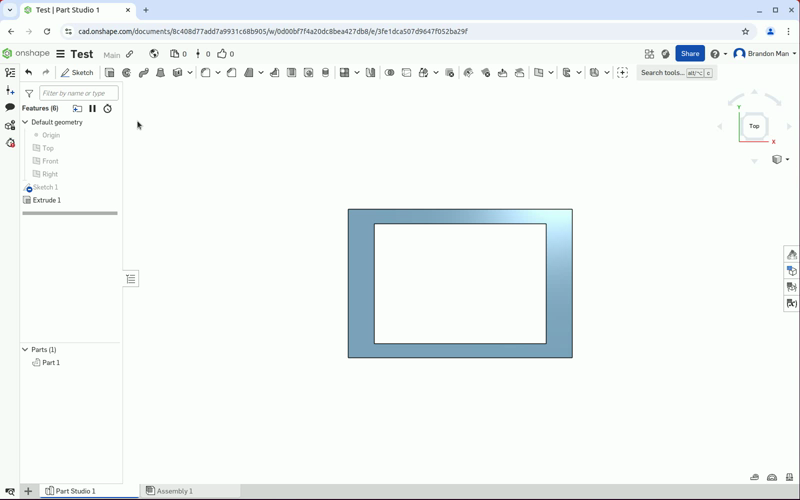
mouse_move(73, 189)
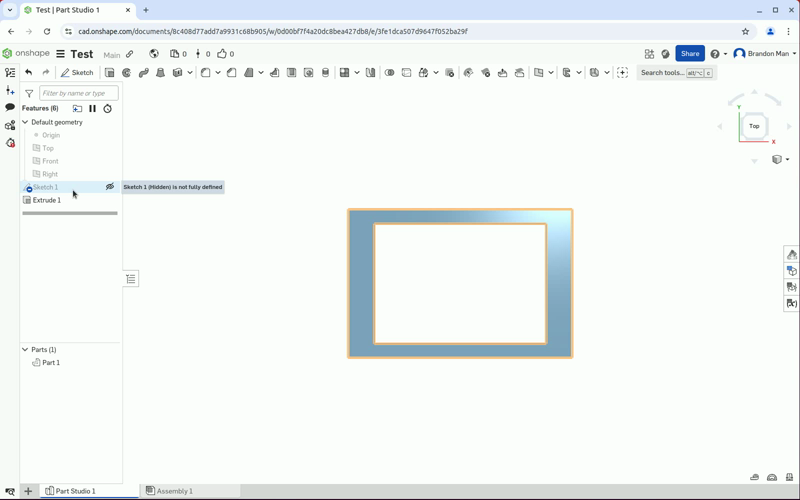
click(73, 189)
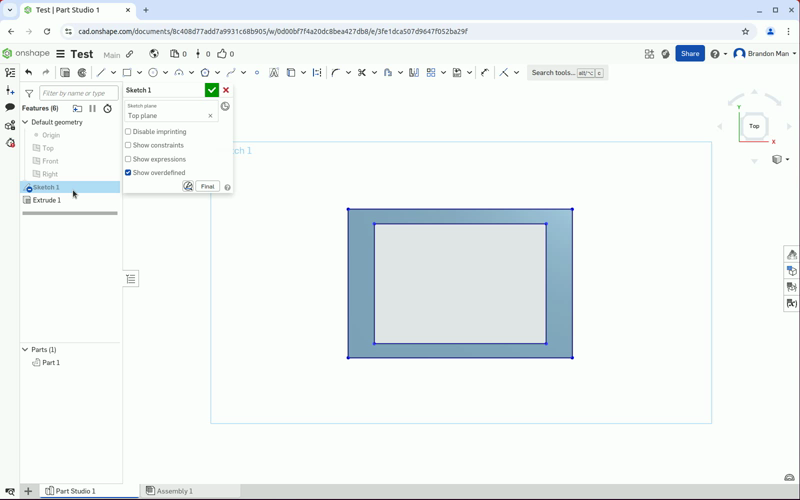
mouse_move(229, 92)
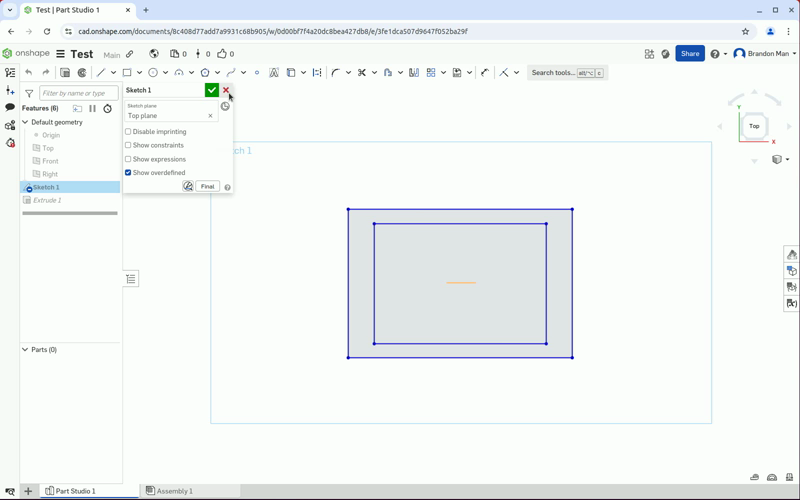
click(229, 92)
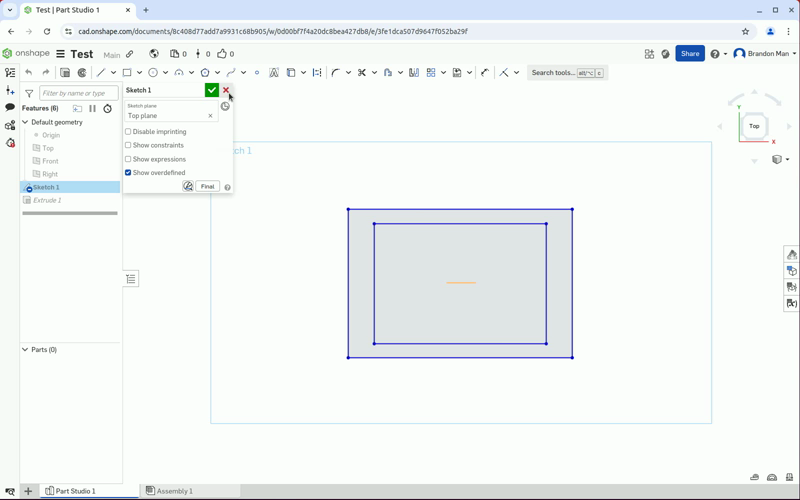
key(shift+s)
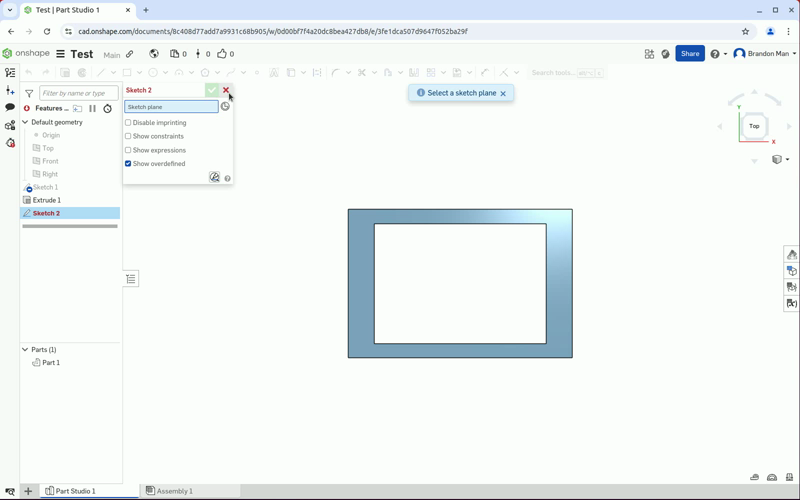
mouse_move(73, 150)
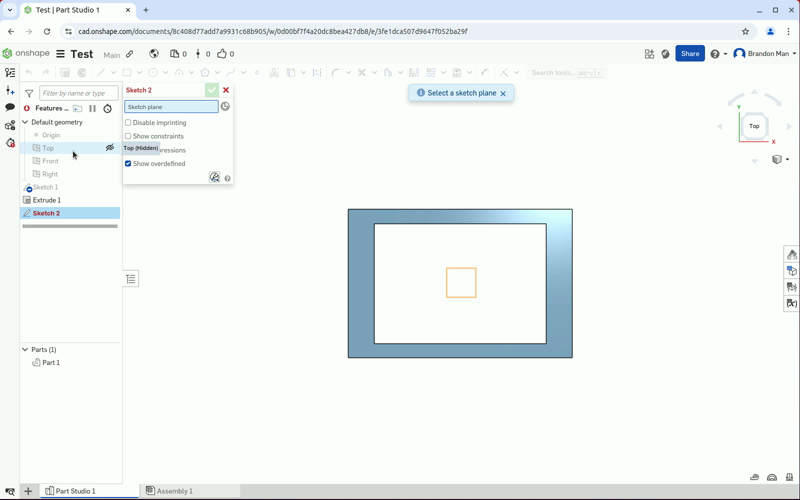
click(73, 150)
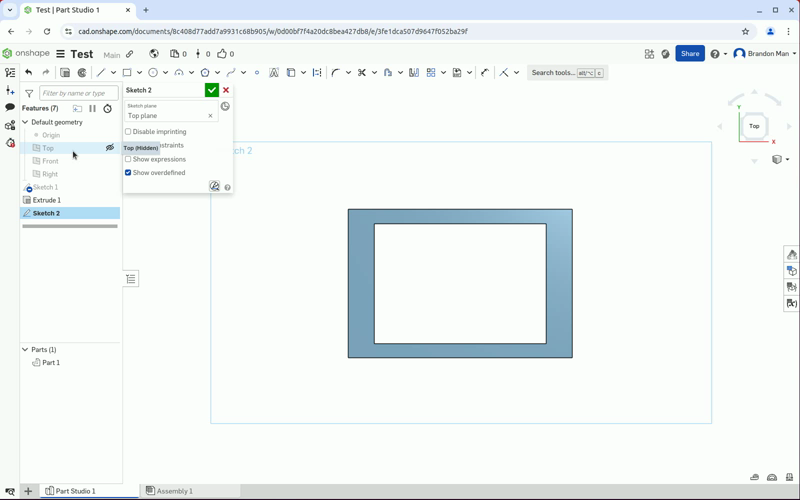
mouse_move(73, 352)
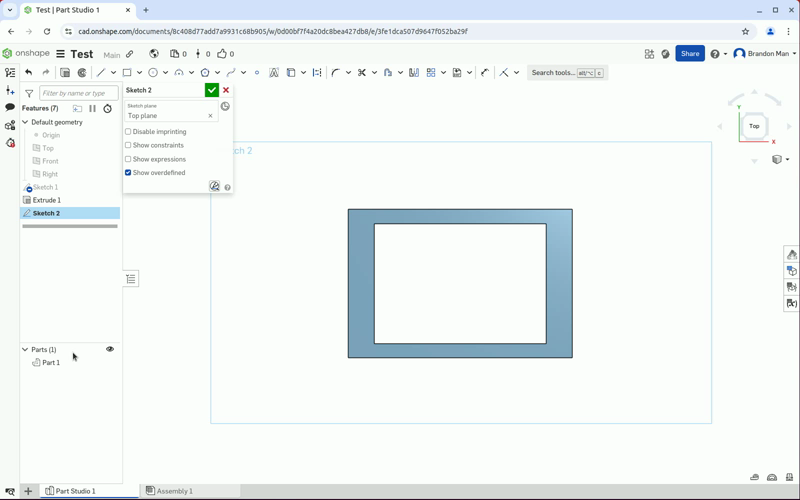
key(y)
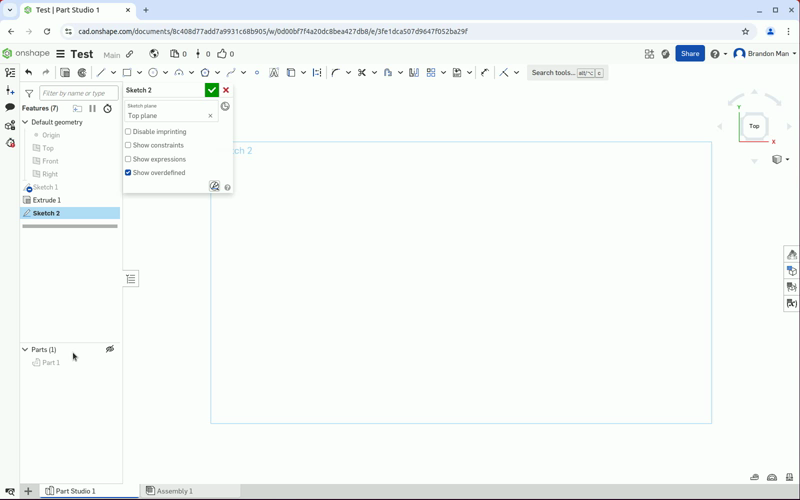
key(l)
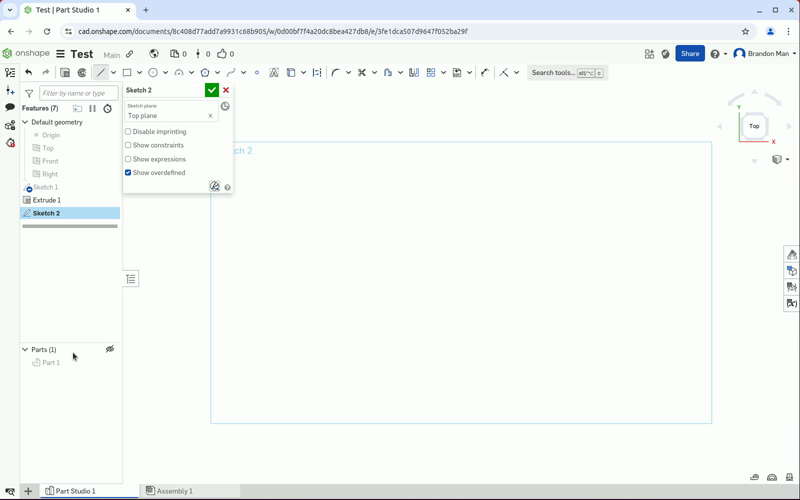
key_down(shift)
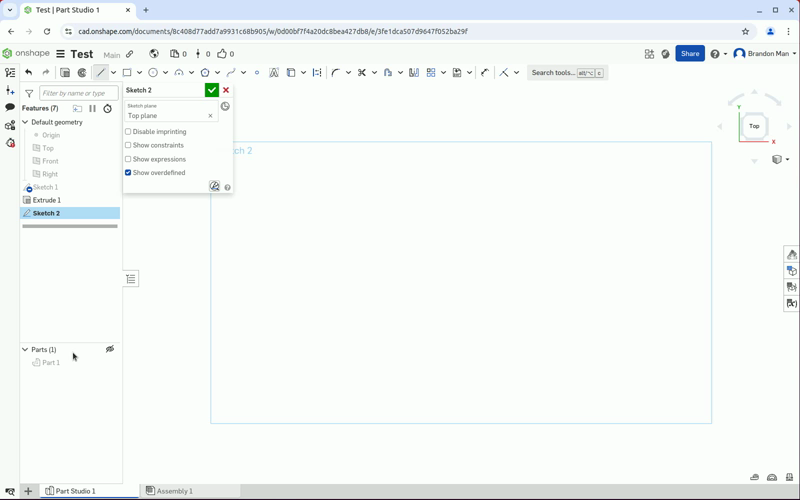
mouse_move(374, 342)
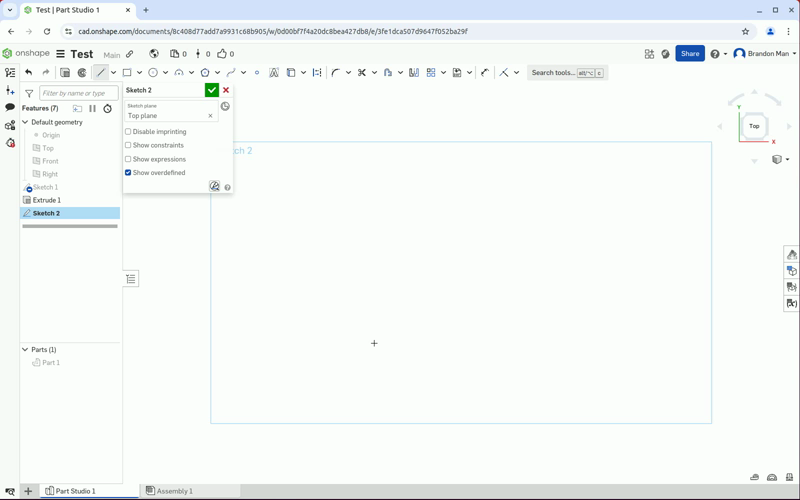
click(374, 342)
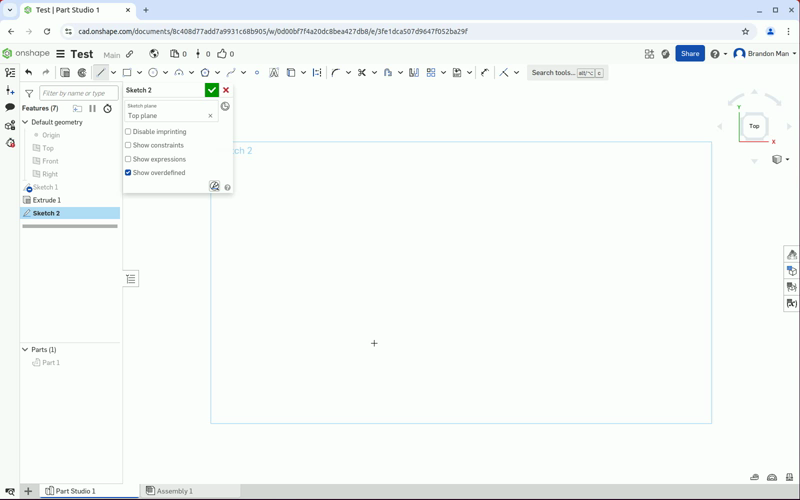
key_up(shift)
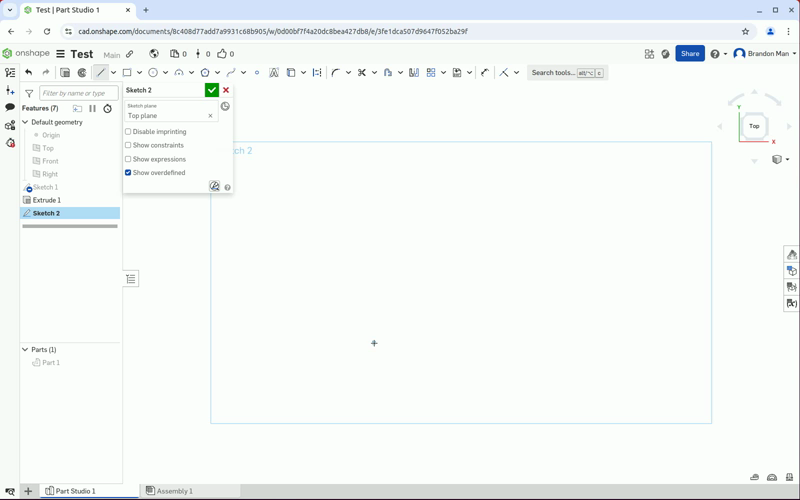
key_down(shift)
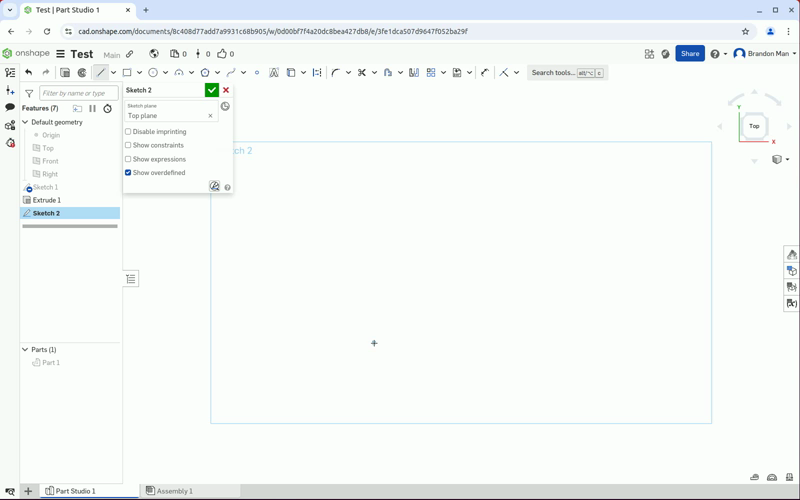
mouse_move(545, 342)
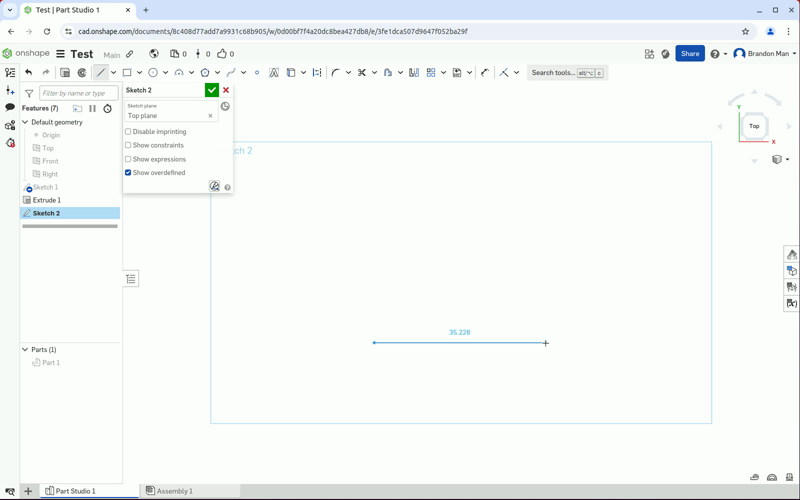
click(545, 342)
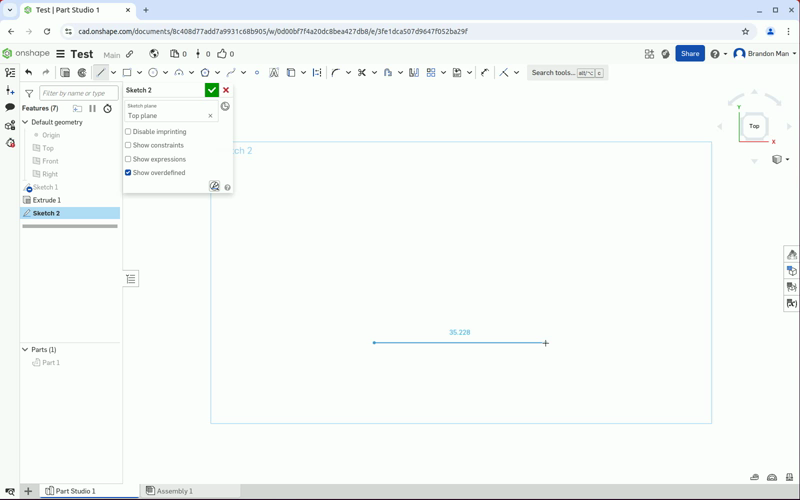
key_up(shift)
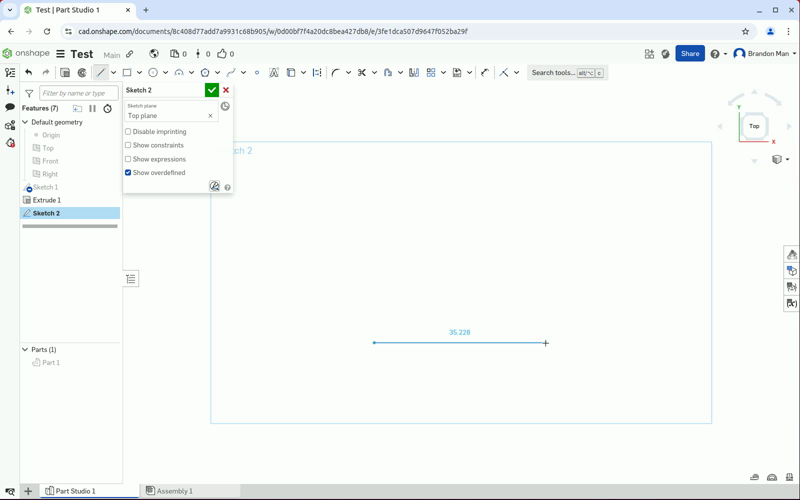
key_down(shift)
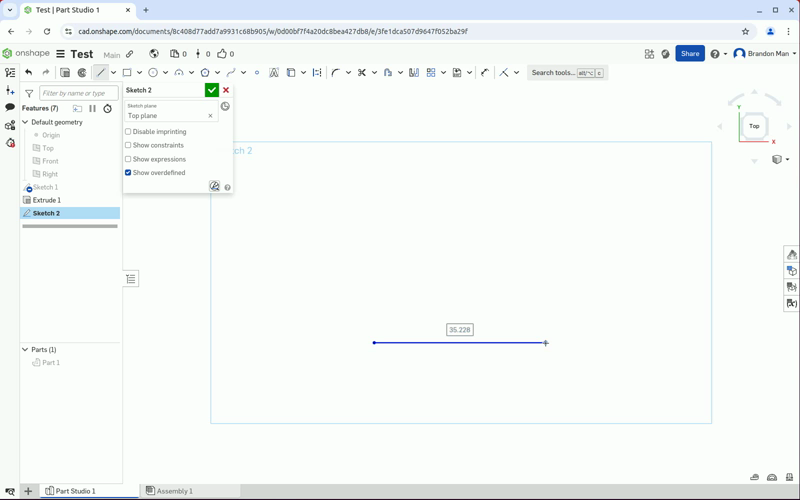
mouse_move(545, 223)
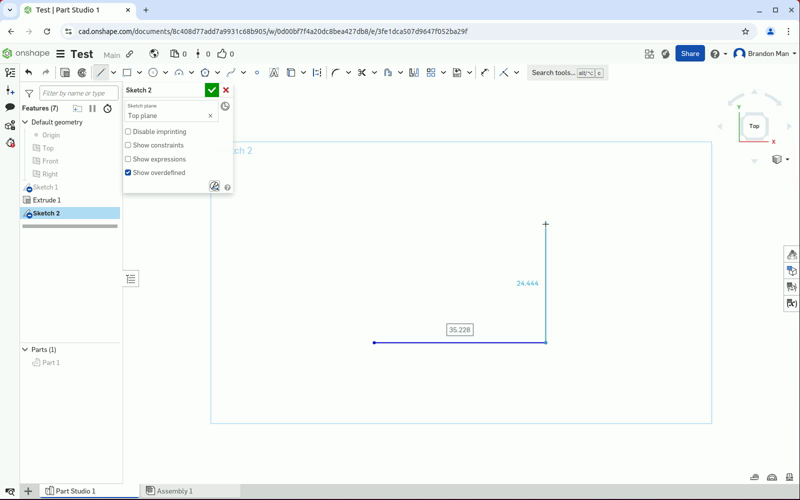
click(545, 223)
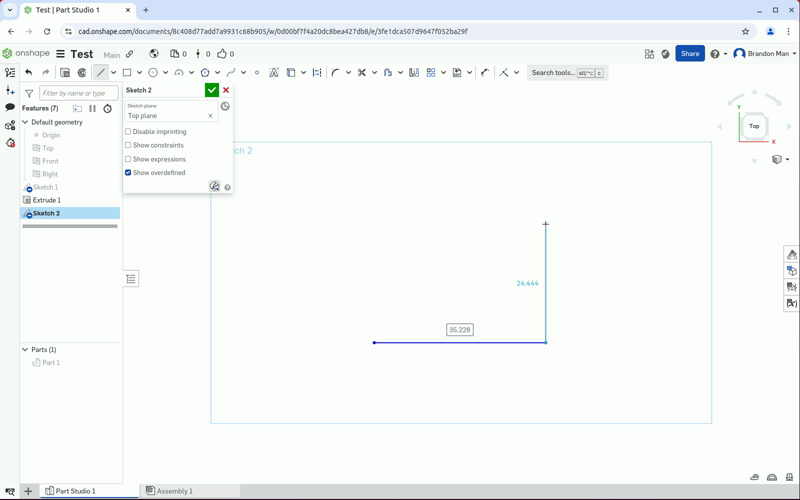
key_up(shift)
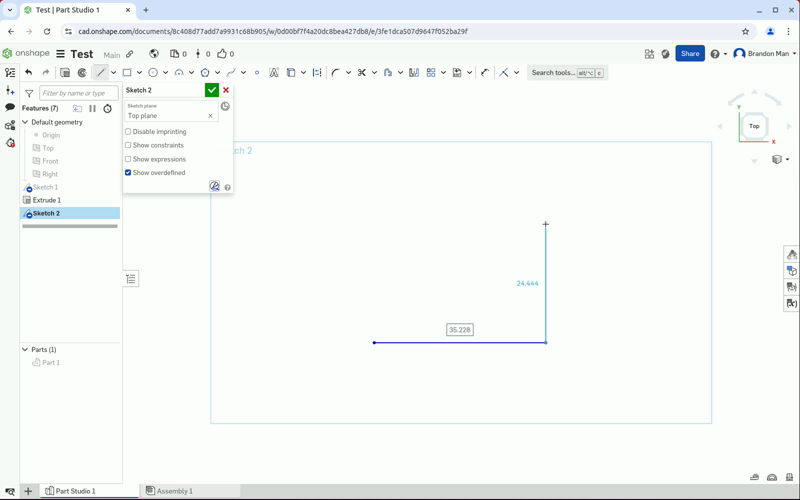
key_down(shift)
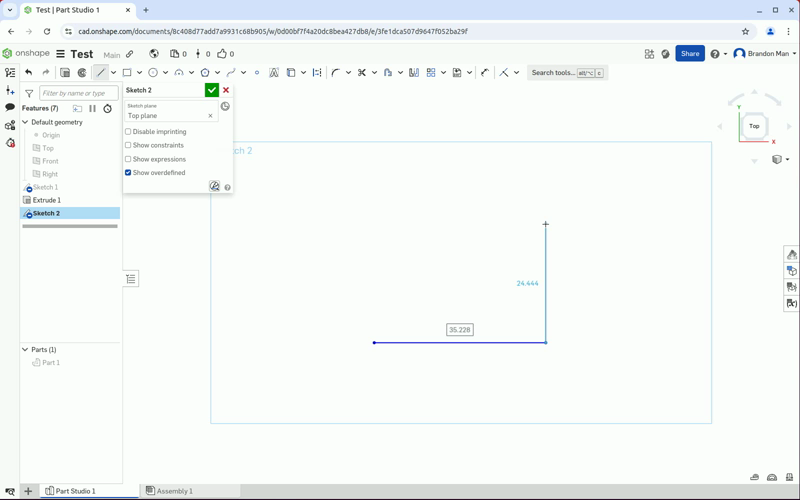
mouse_move(374, 223)
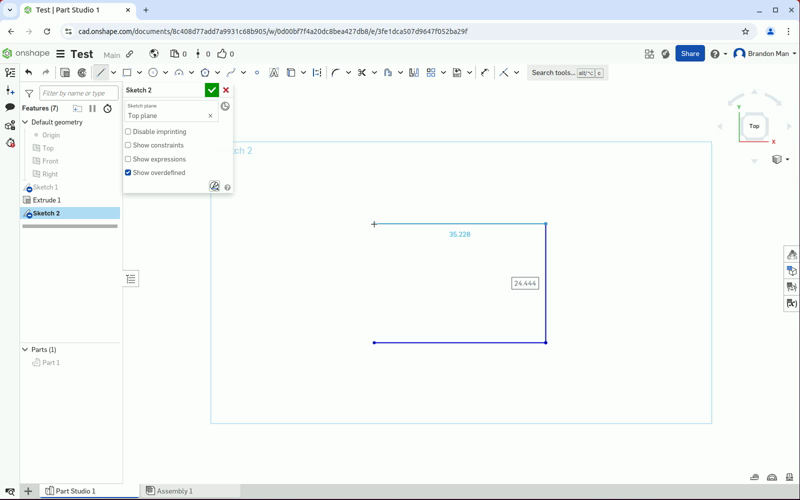
click(374, 223)
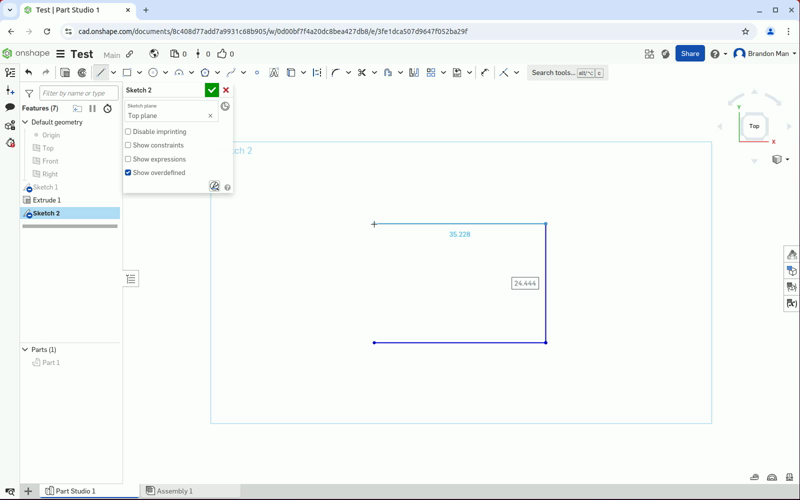
key_up(shift)
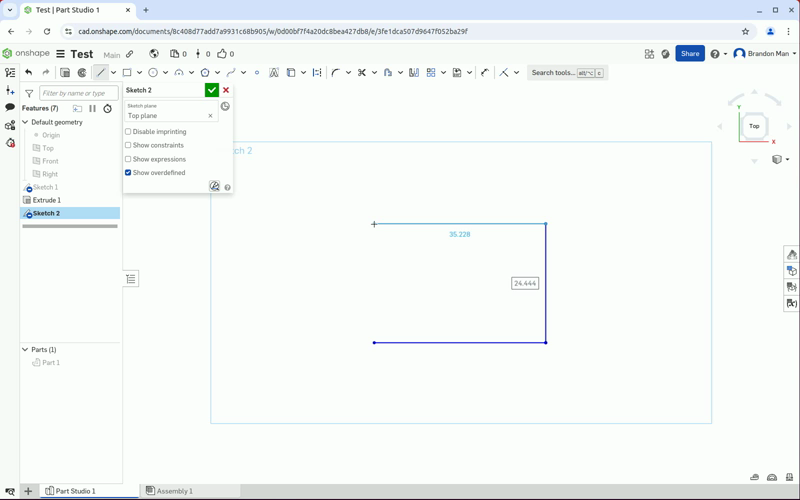
key_down(shift)
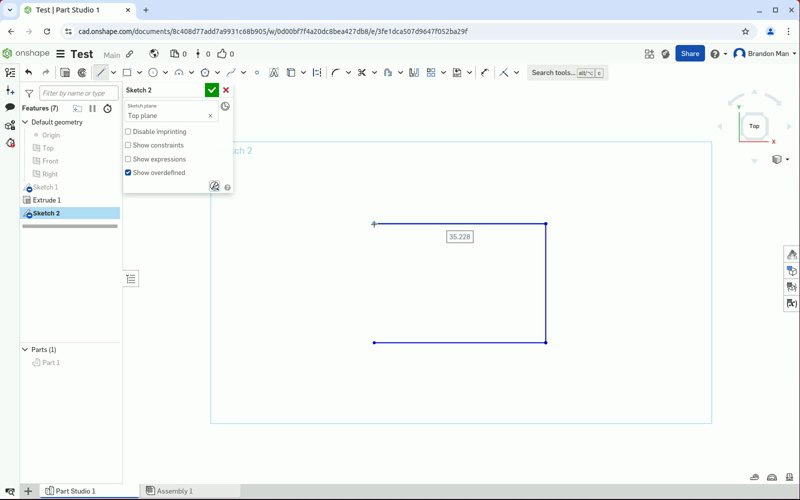
mouse_move(374, 342)
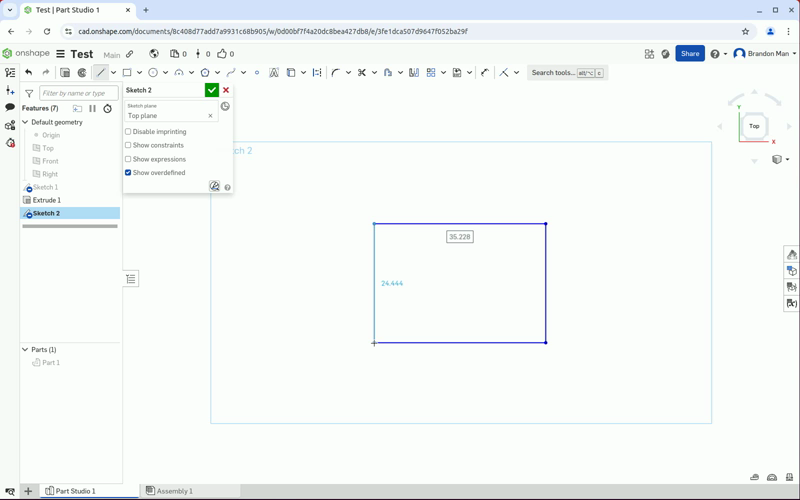
key_up(shift)
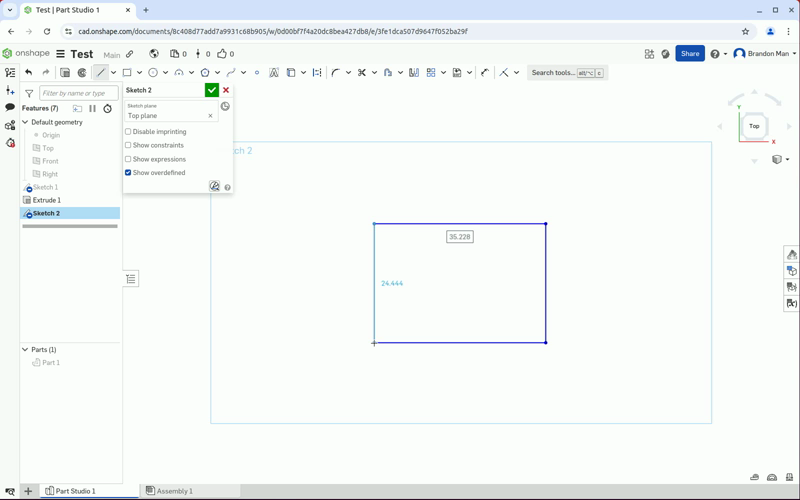
click(374, 342)
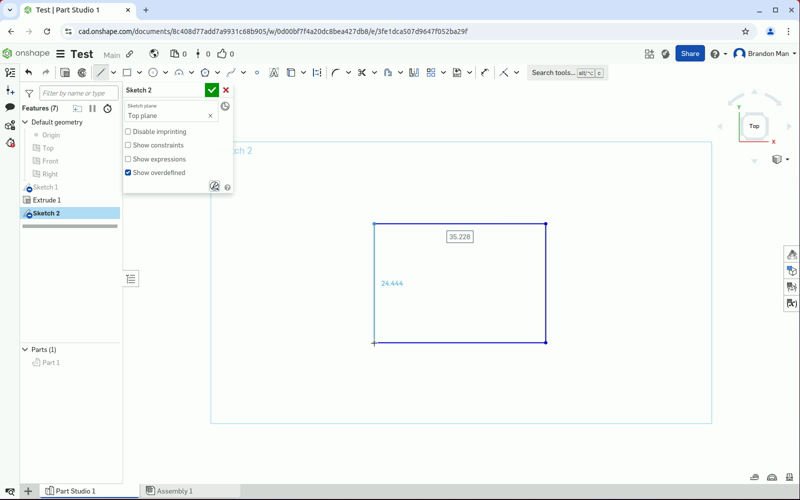
key(esc)
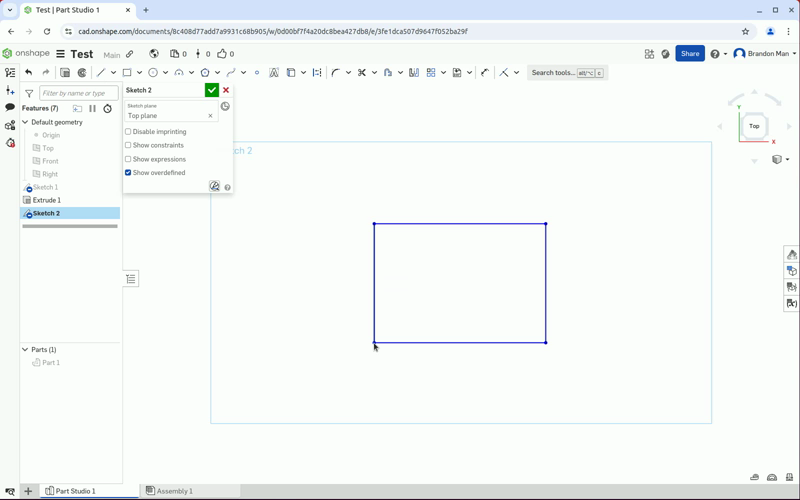
mouse_move(502, 251)
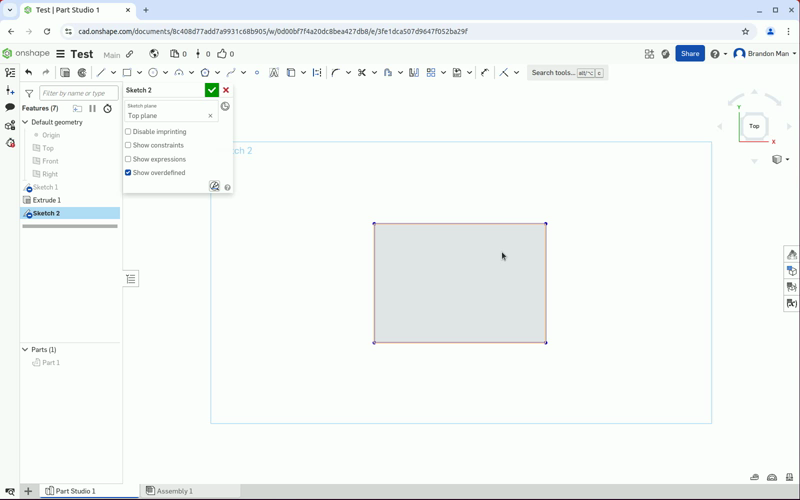
click(502, 251)
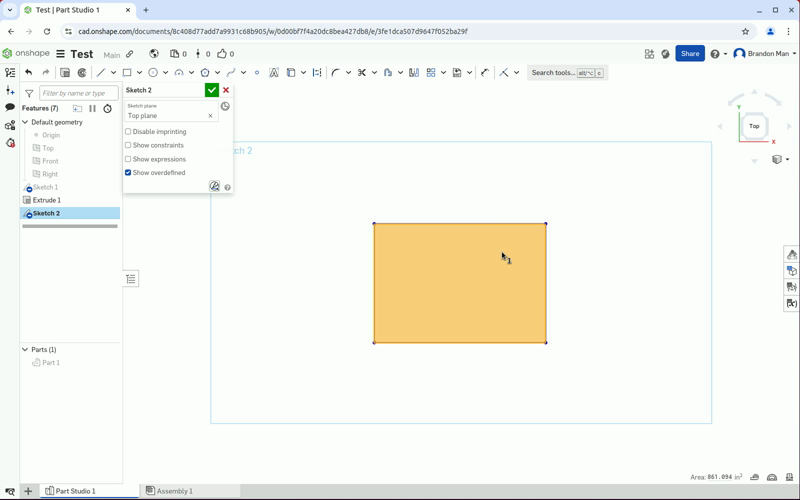
mouse_move(73, 352)
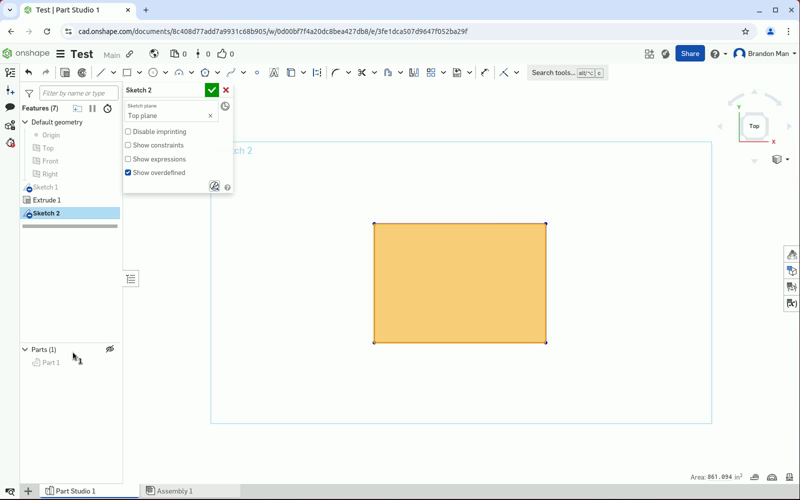
key(shift+y)
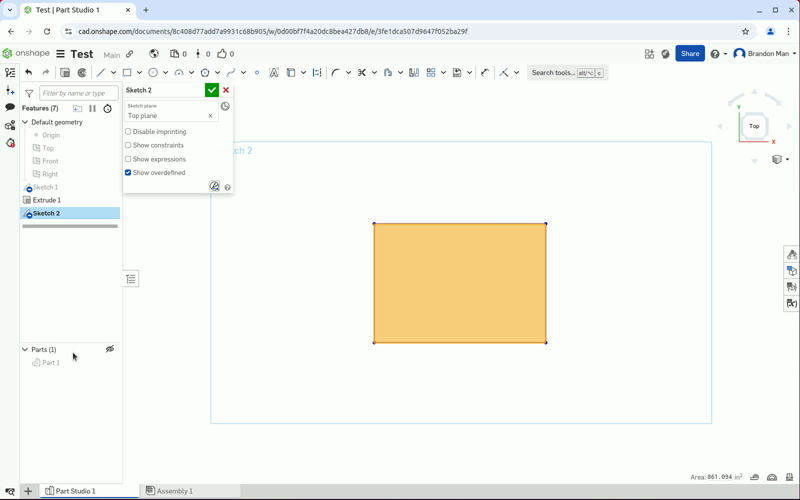
key(shift+e)
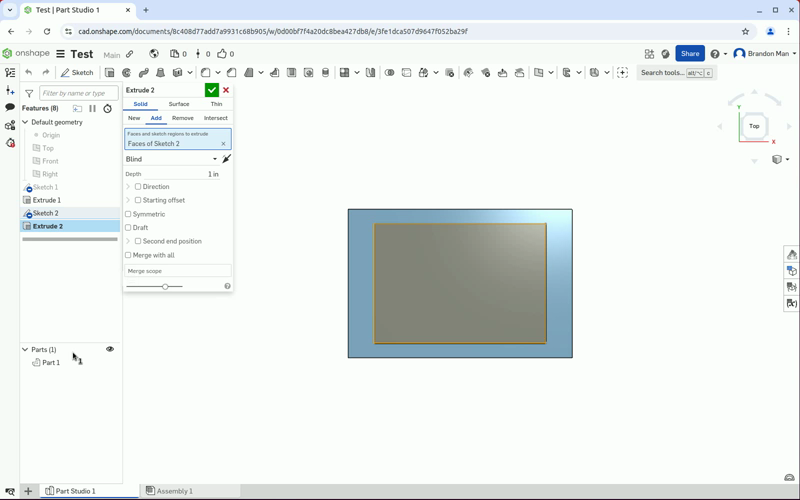
mouse_move(143, 106)
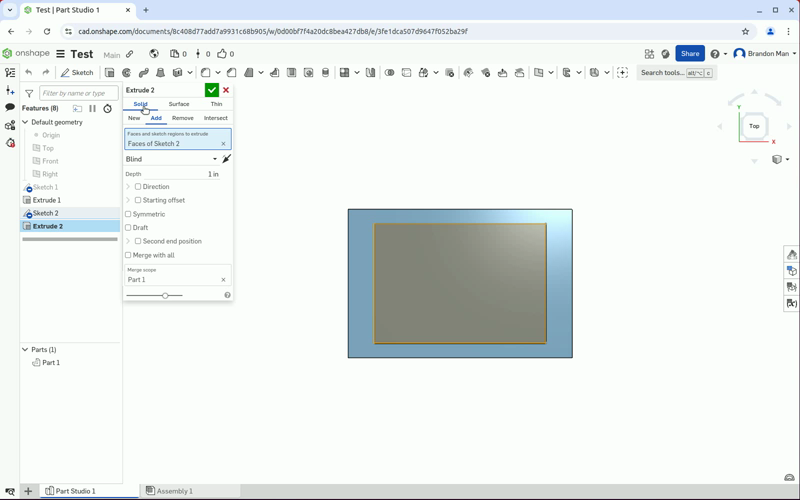
click(143, 106)
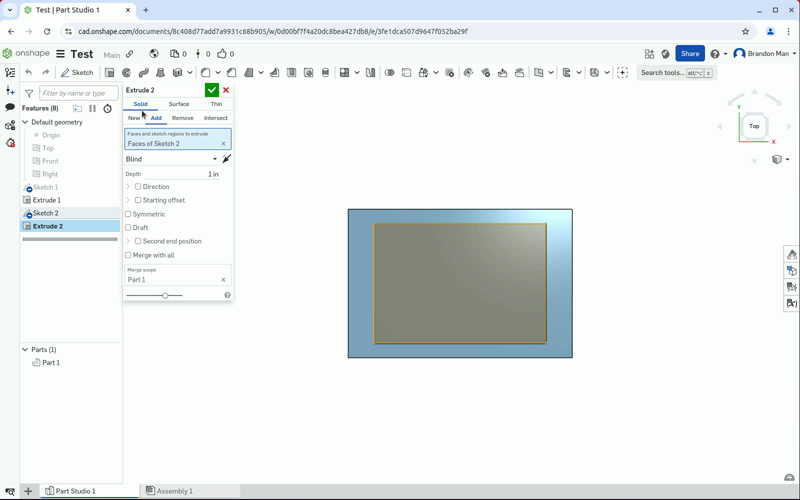
mouse_move(137, 120)
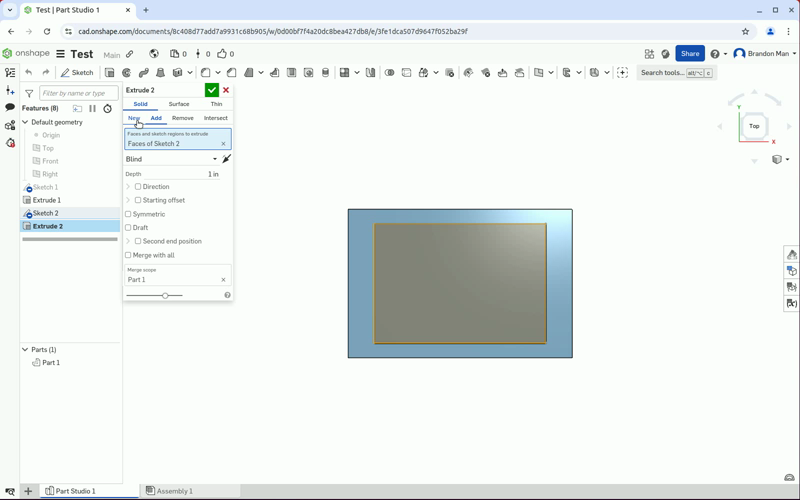
click(137, 120)
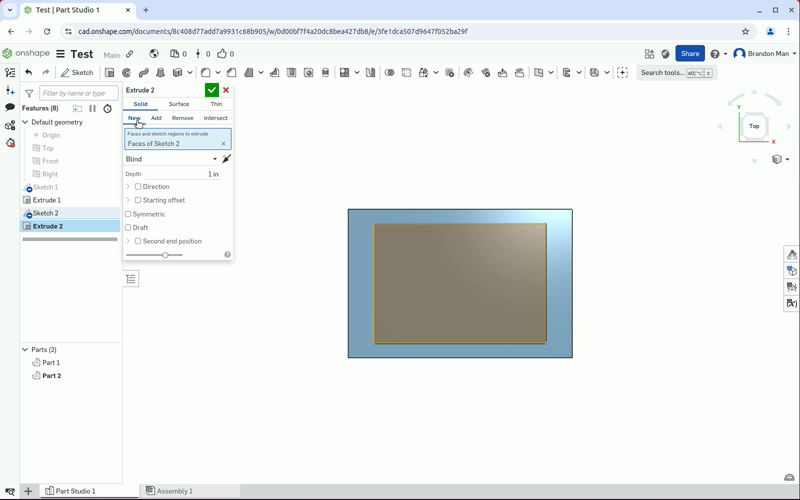
key(tab, 4)
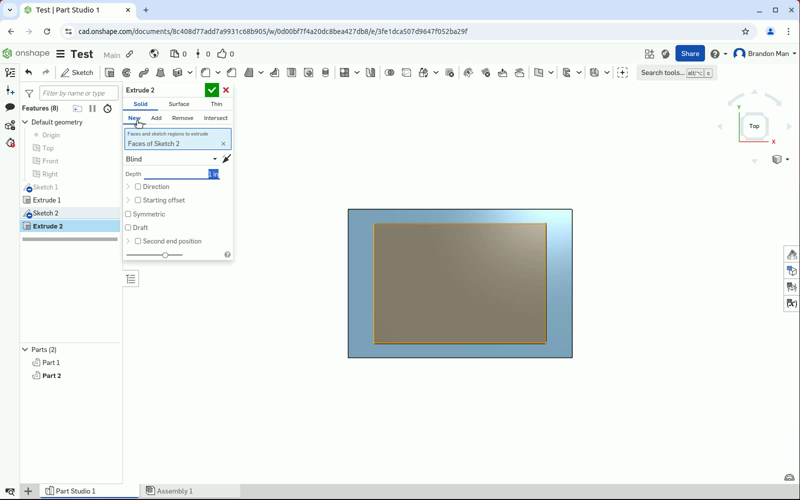
text(1.444)
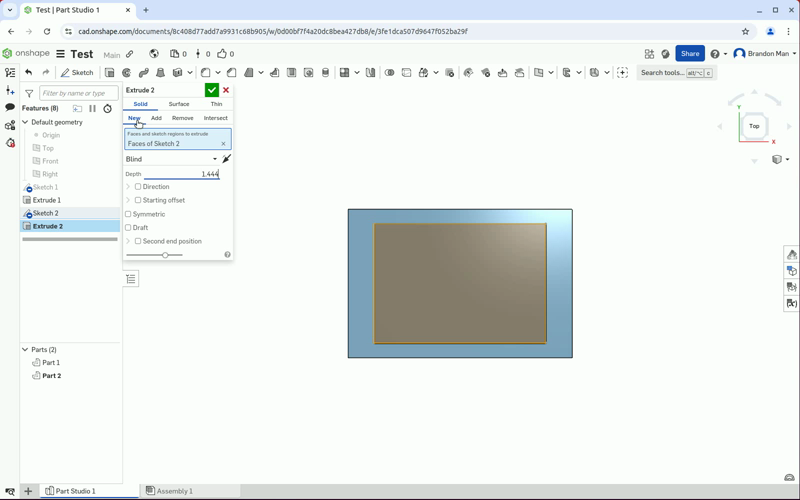
key(enter)
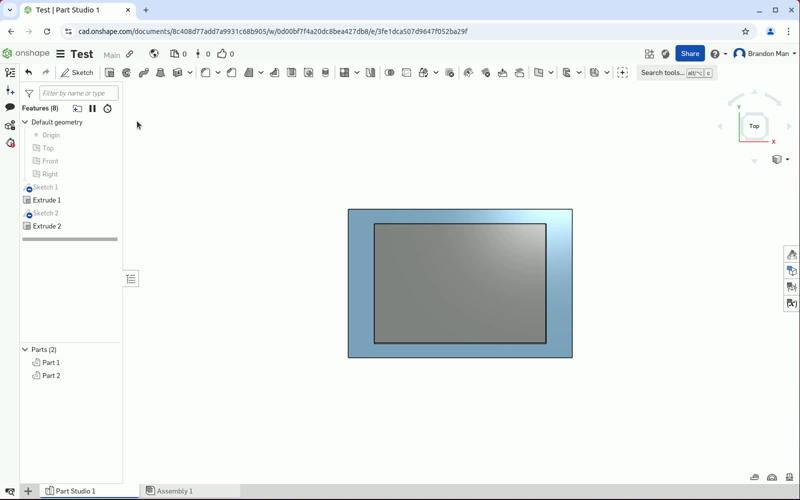
key(shift+h)
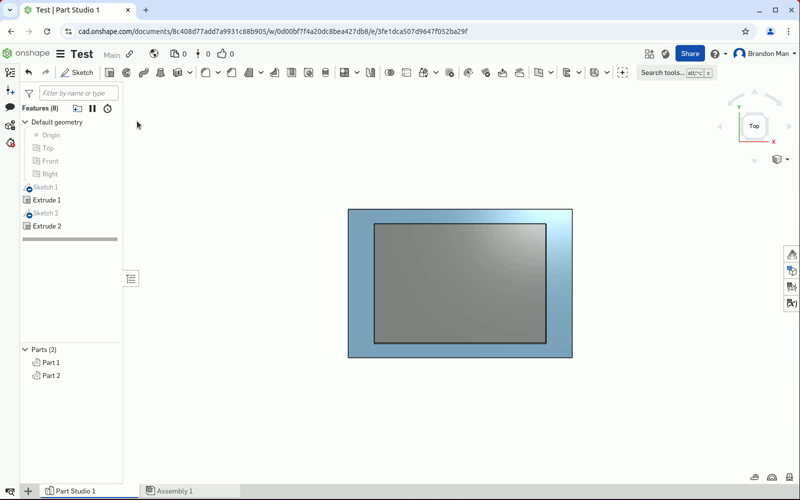
key(shift+h)
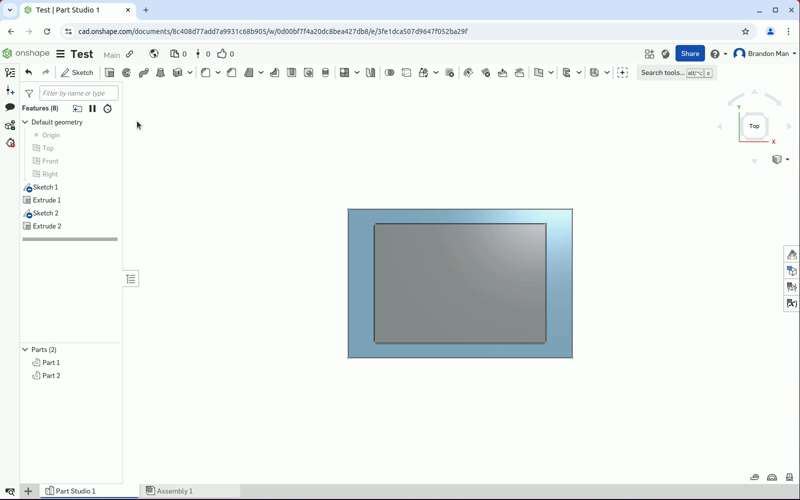
key(shift+7)
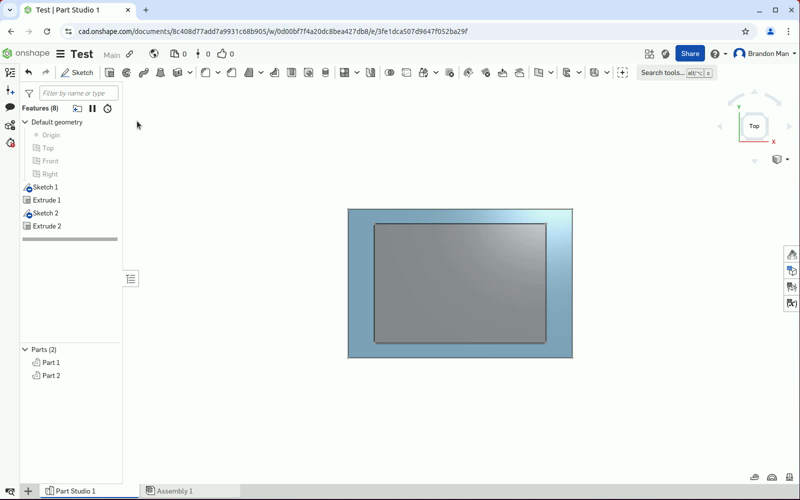
key(up, 3)
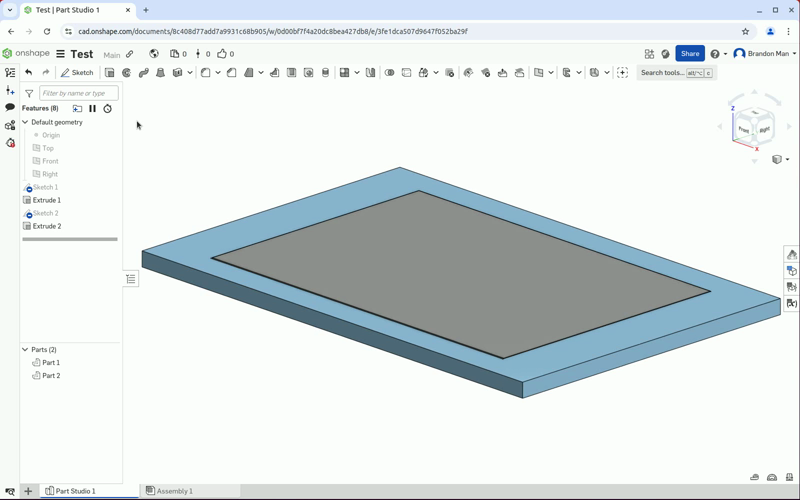
key(left, 3)
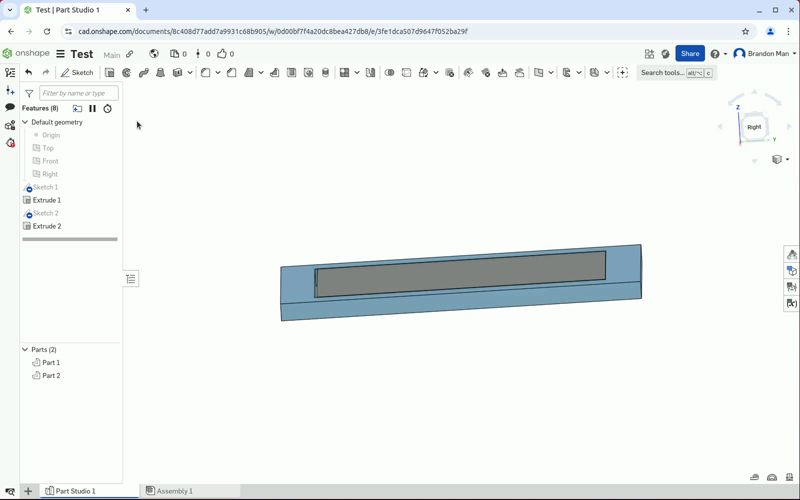
key(right, 3)
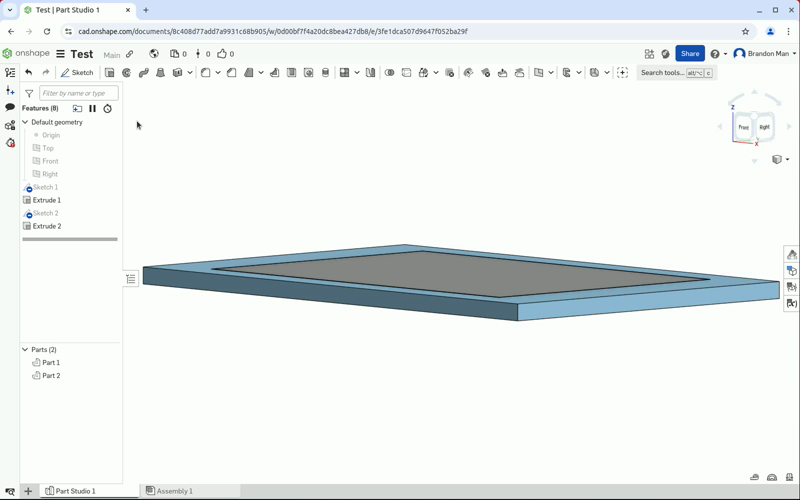
key(down, 3)
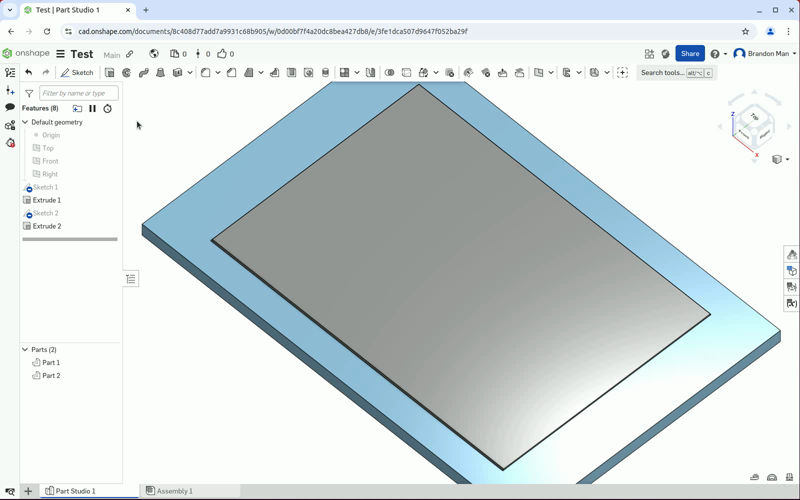
mouse_move(73, 189)
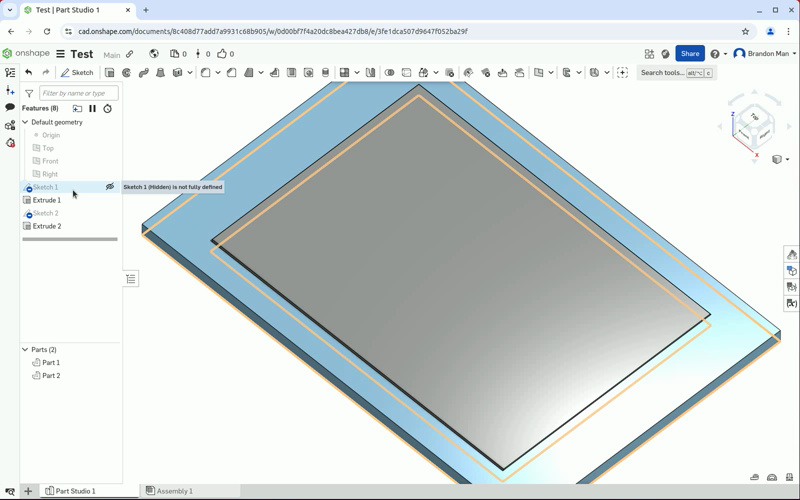
click(73, 189)